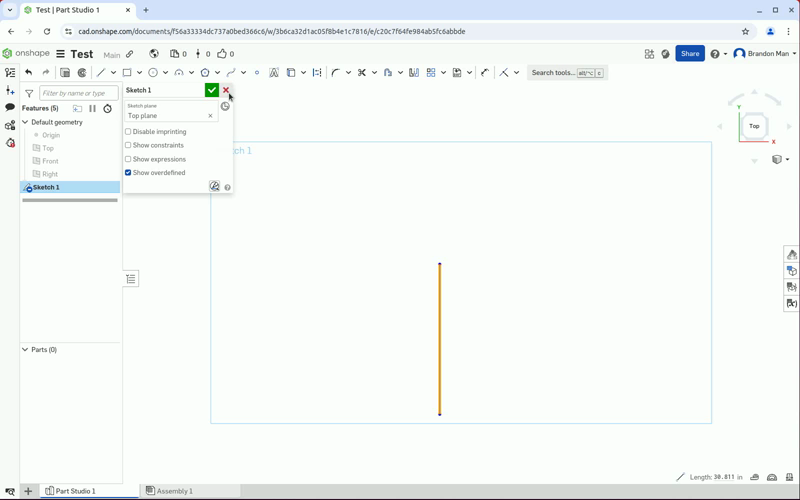
key(shift+h)
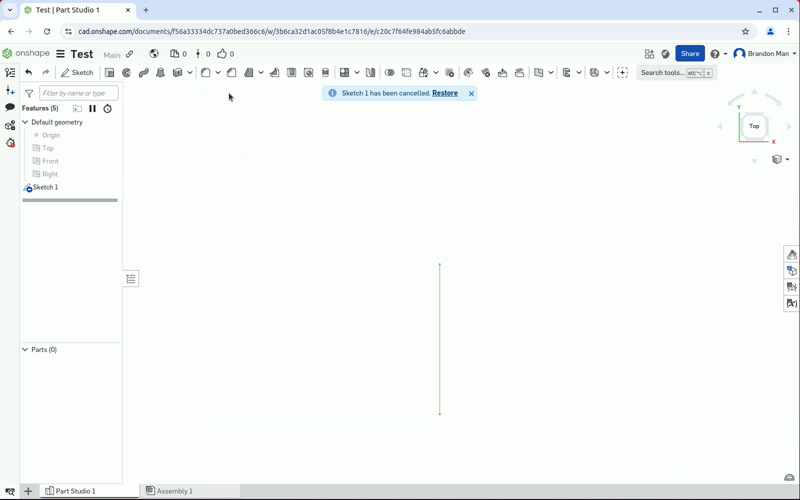
key(shift+s)
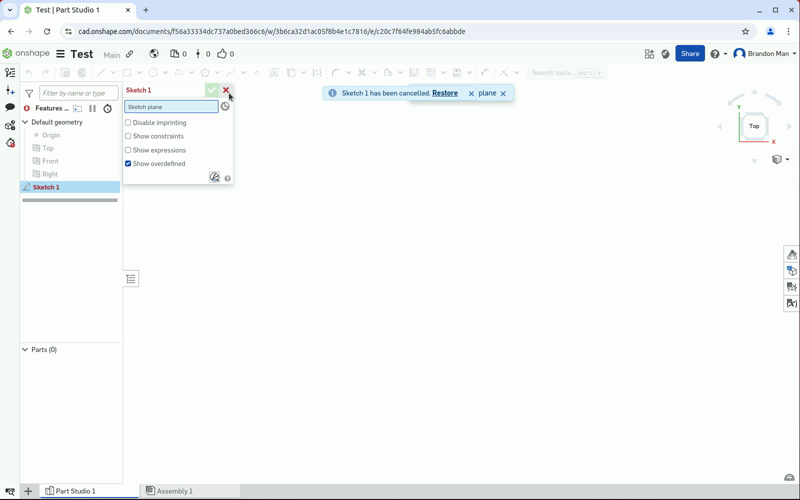
mouse_move(73, 150)
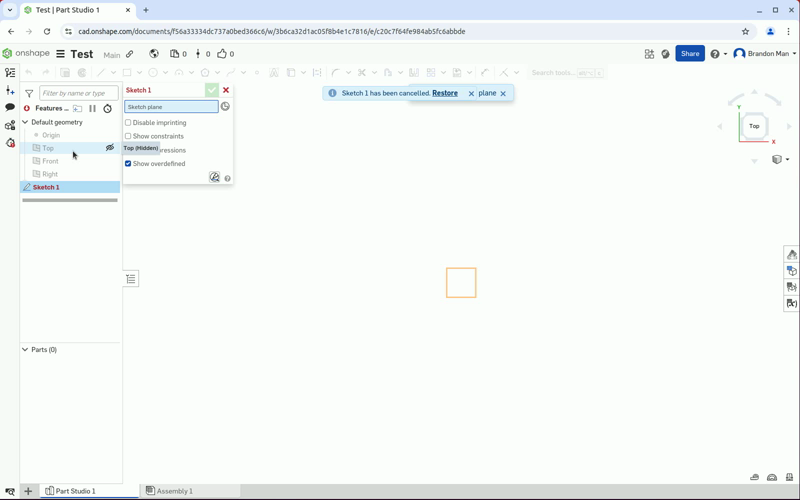
click(73, 150)
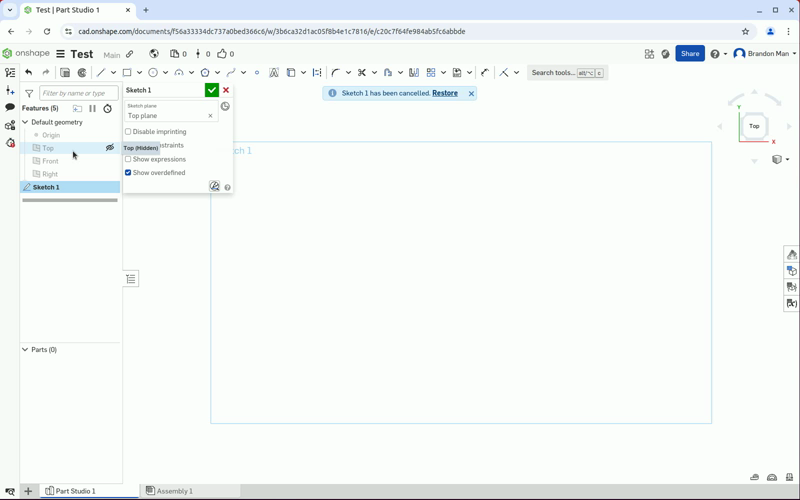
mouse_move(73, 352)
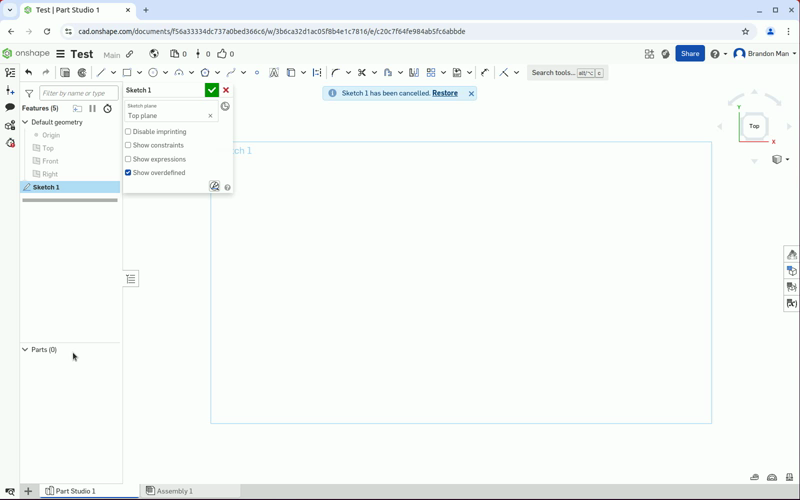
key(y)
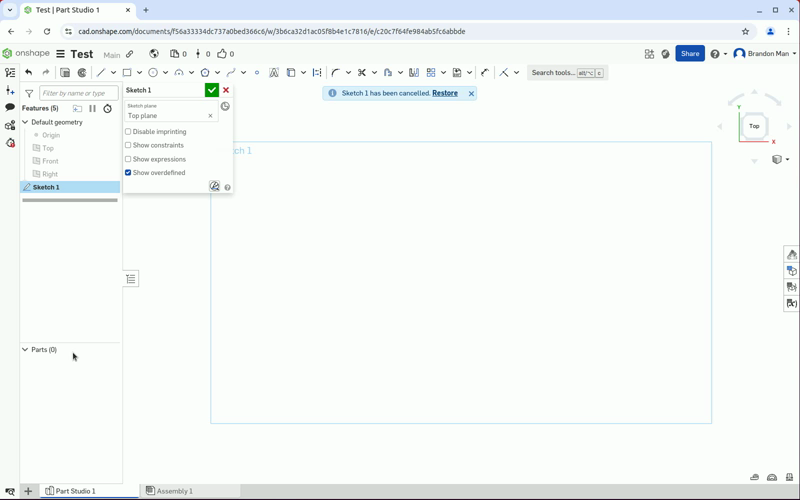
key(c)
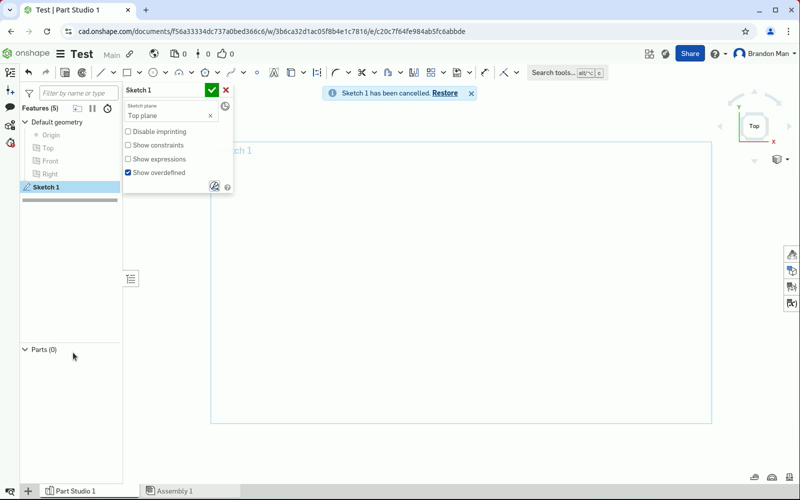
key_down(shift)
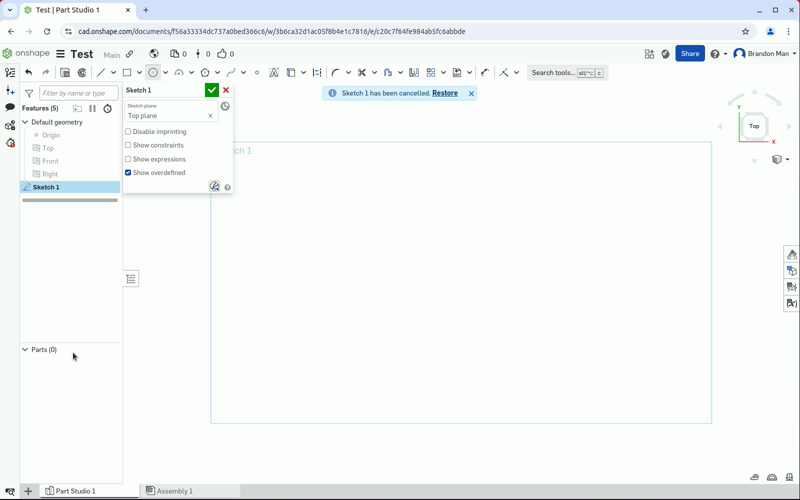
mouse_move(461, 282)
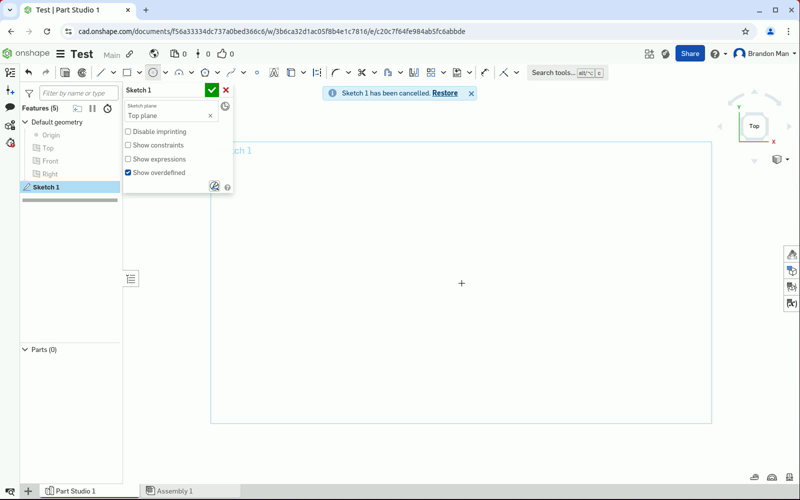
click(461, 282)
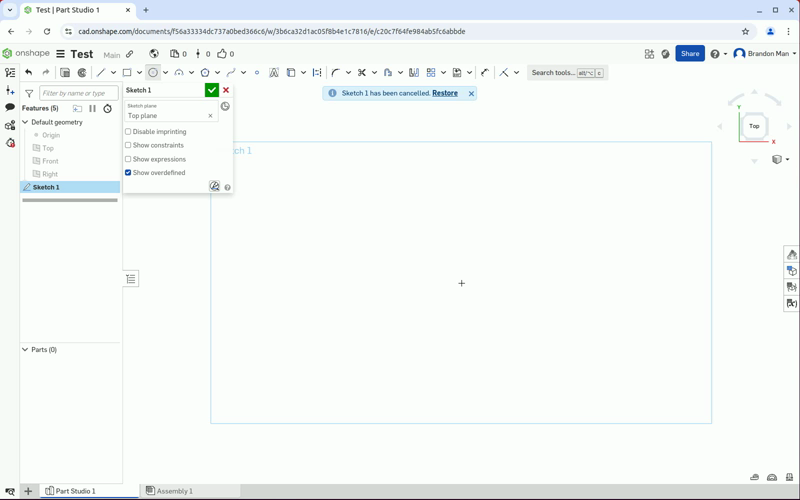
key_up(shift)
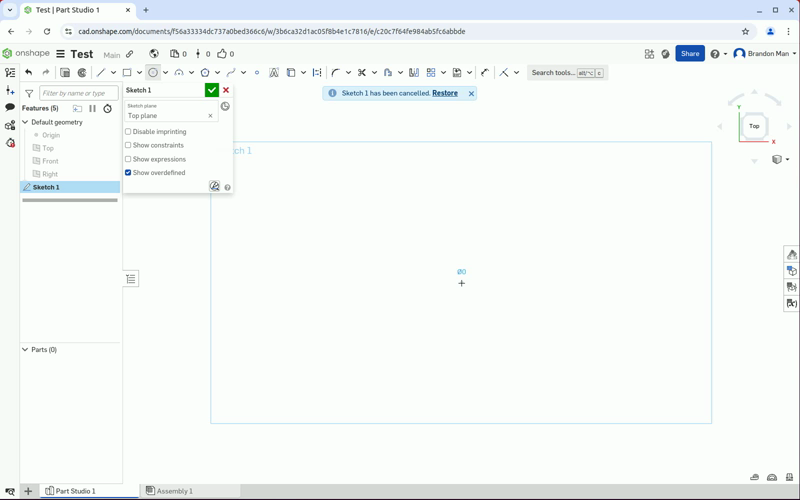
mouse_move(558, 282)
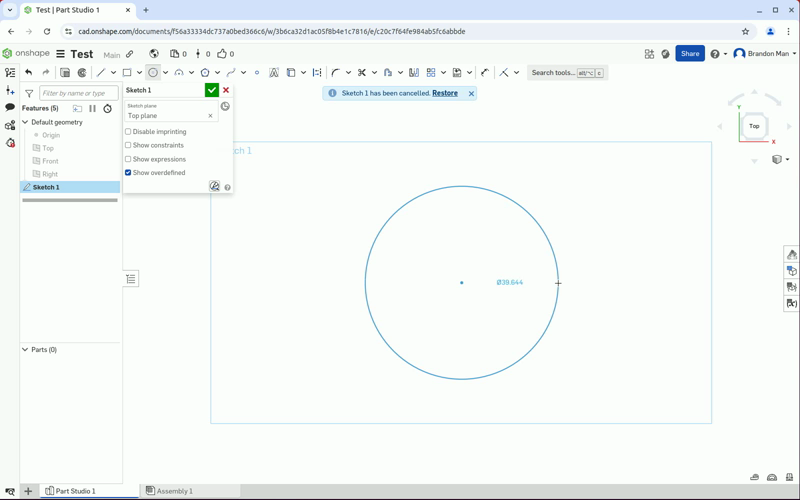
click(558, 282)
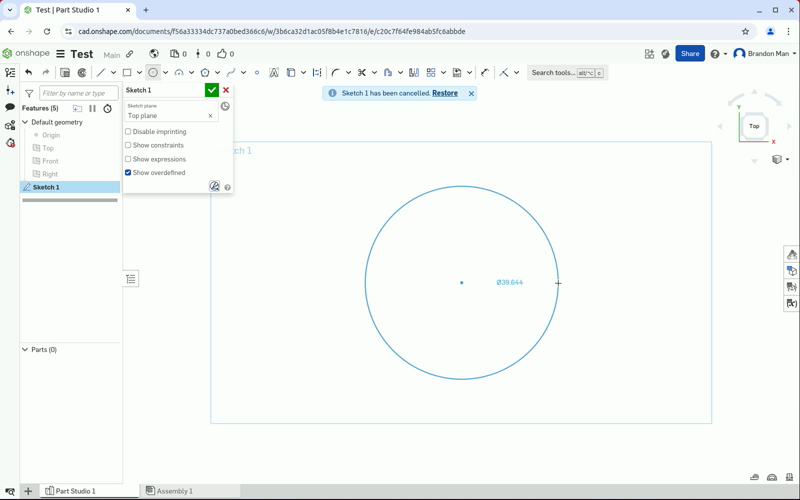
key(esc)
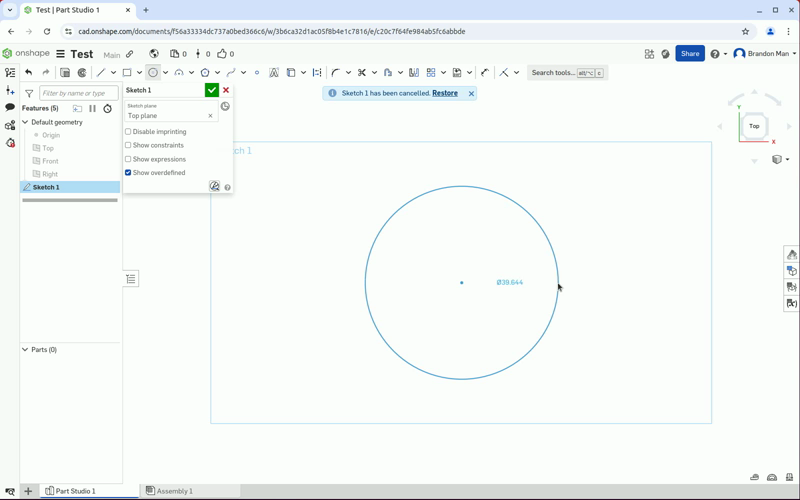
key(c)
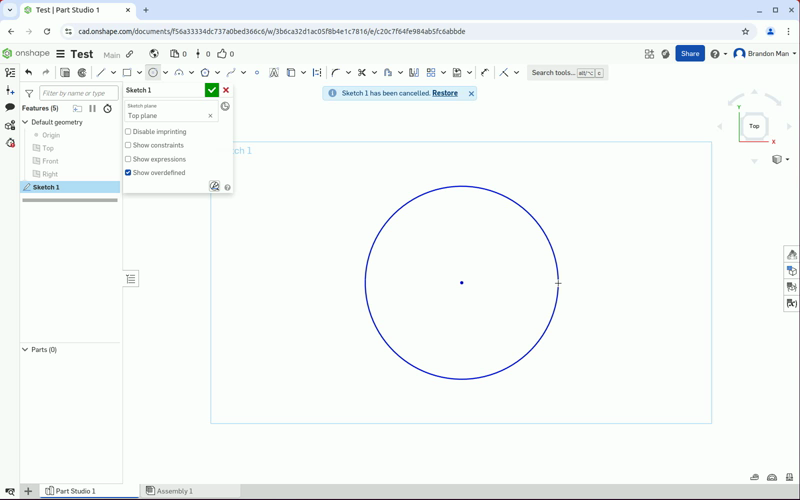
key_down(shift)
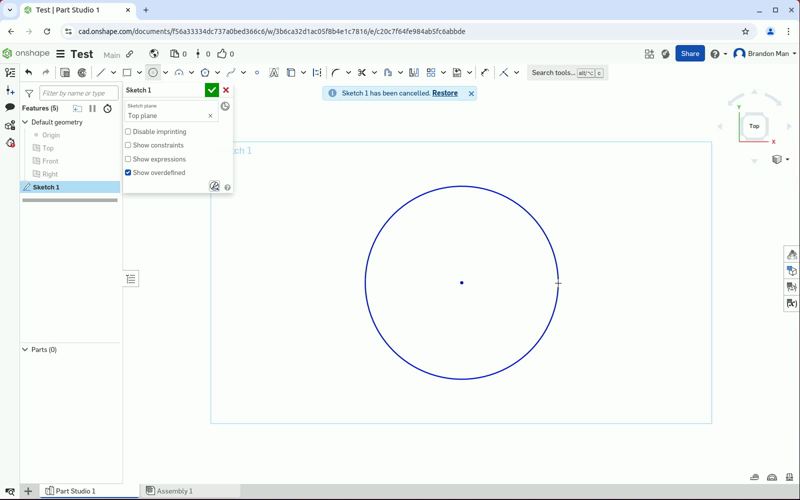
mouse_move(461, 282)
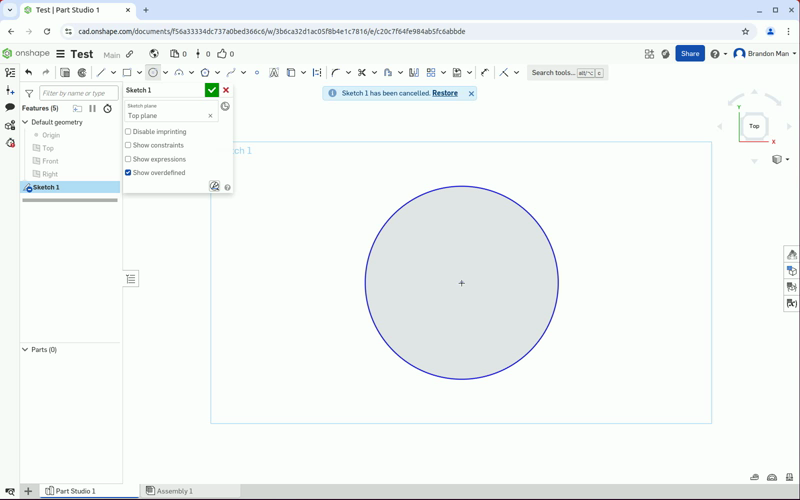
click(461, 282)
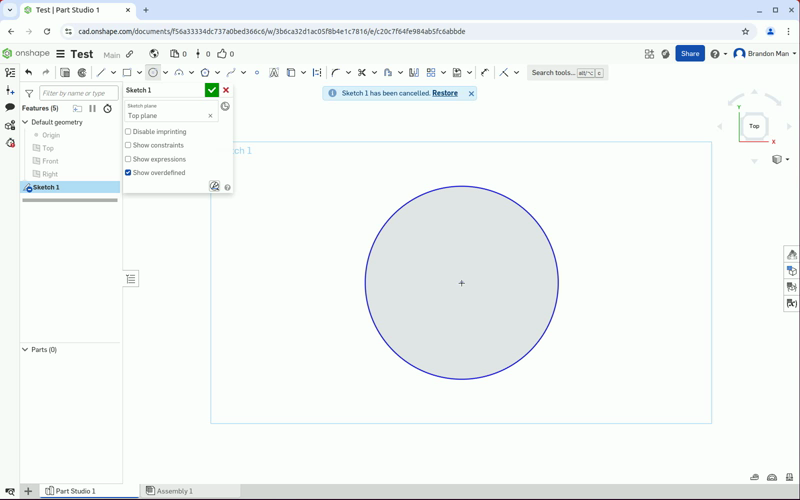
key_up(shift)
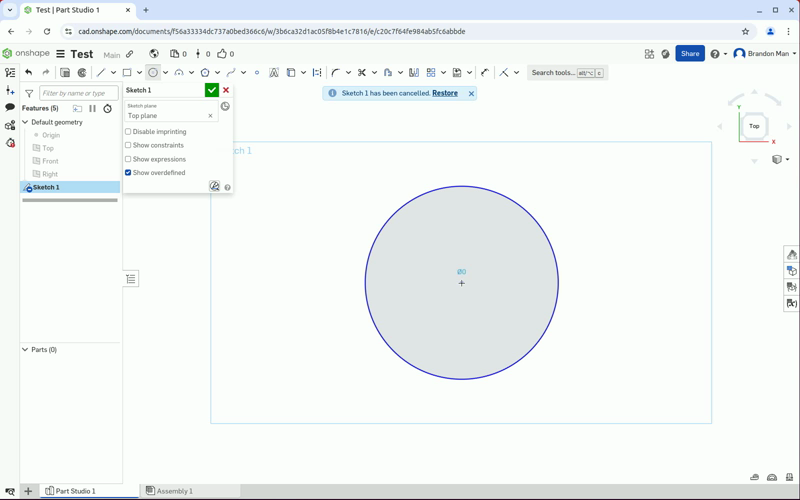
mouse_move(504, 282)
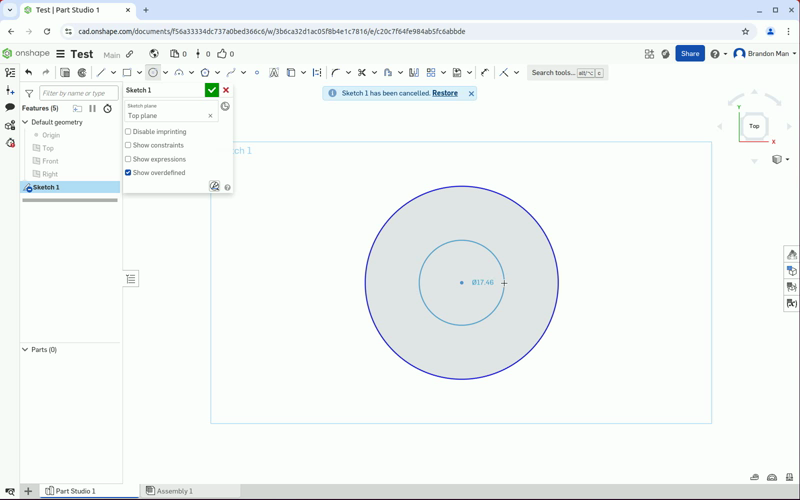
click(504, 282)
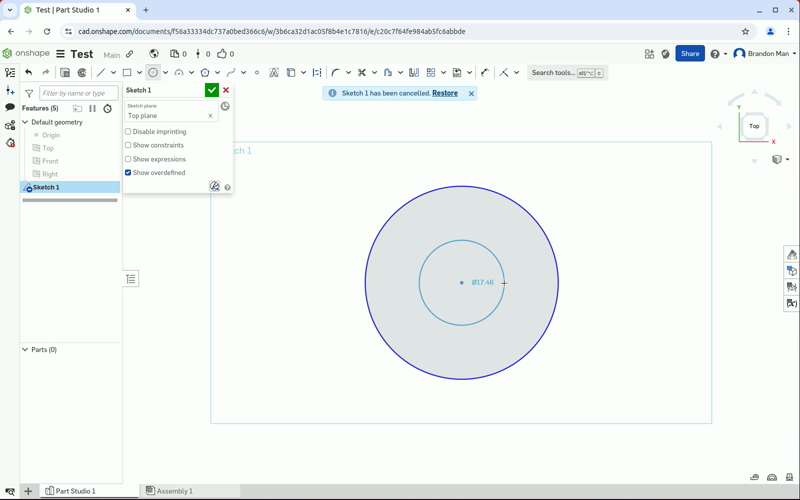
key(esc)
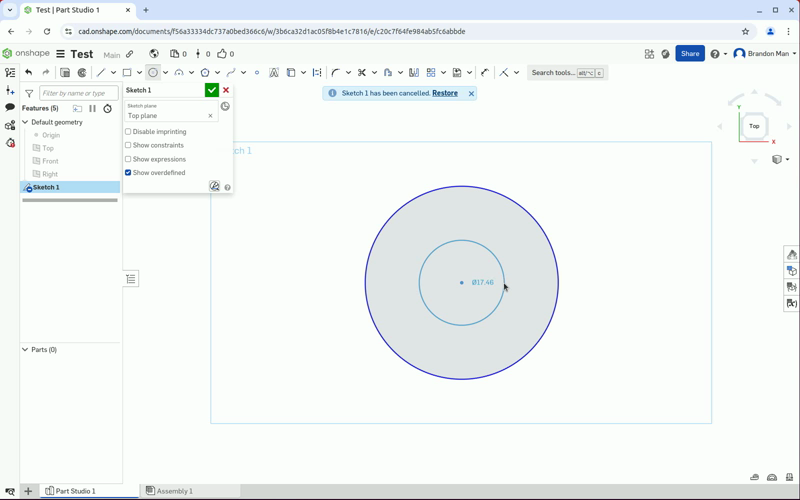
mouse_move(417, 328)
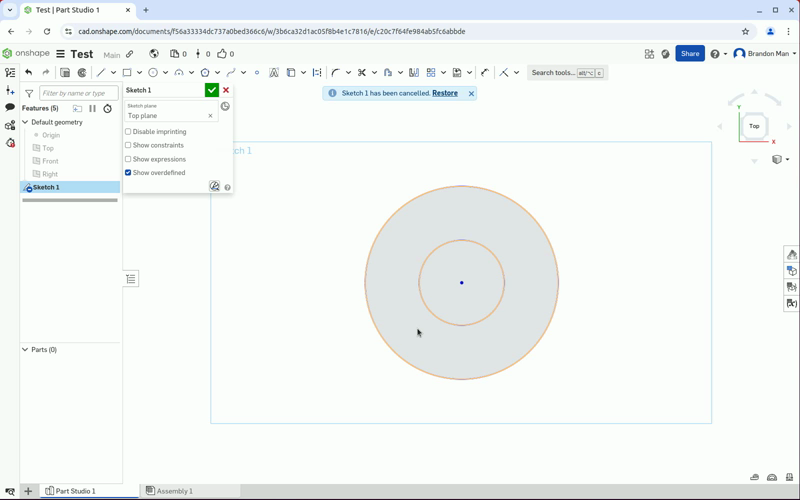
click(417, 328)
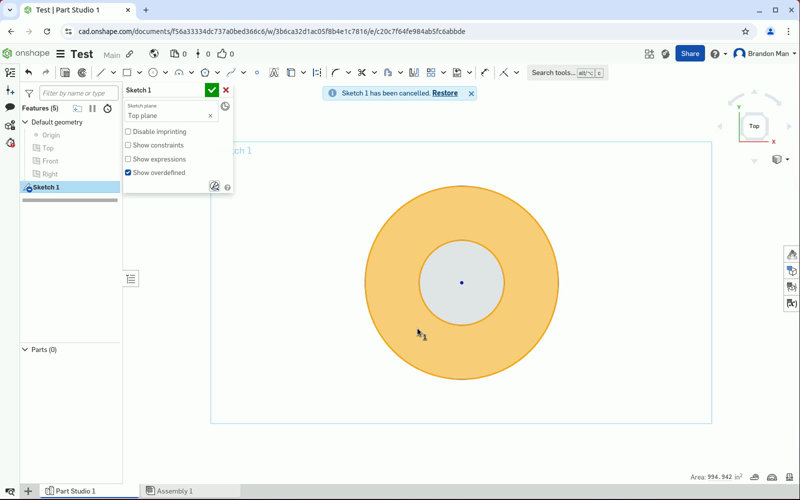
mouse_move(73, 352)
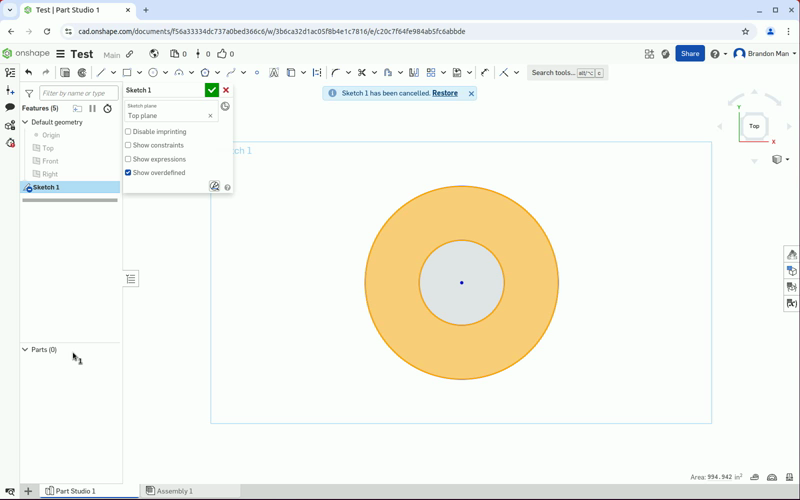
key(shift+y)
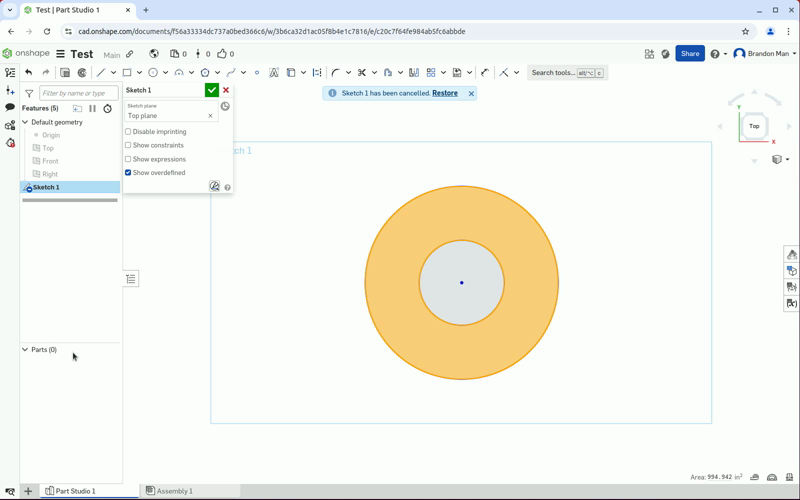
key(shift+e)
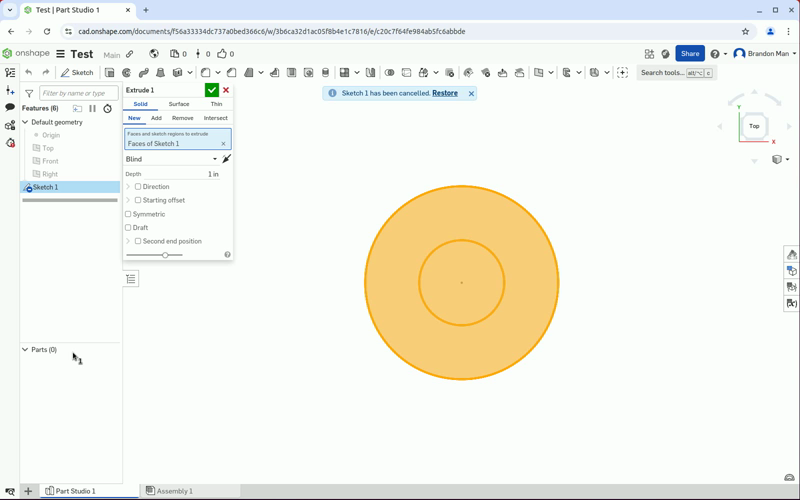
mouse_move(143, 106)
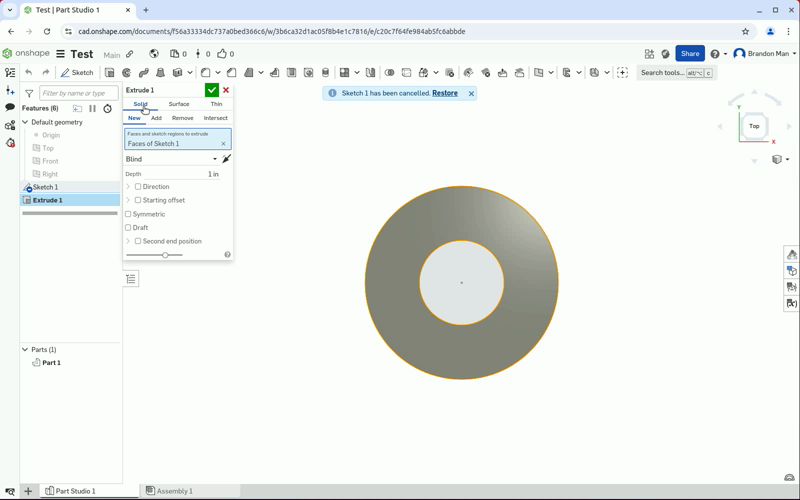
click(143, 106)
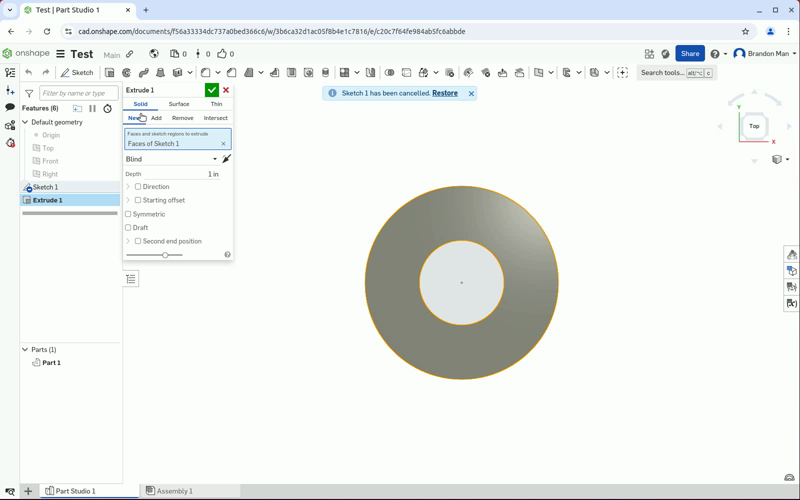
mouse_move(137, 120)
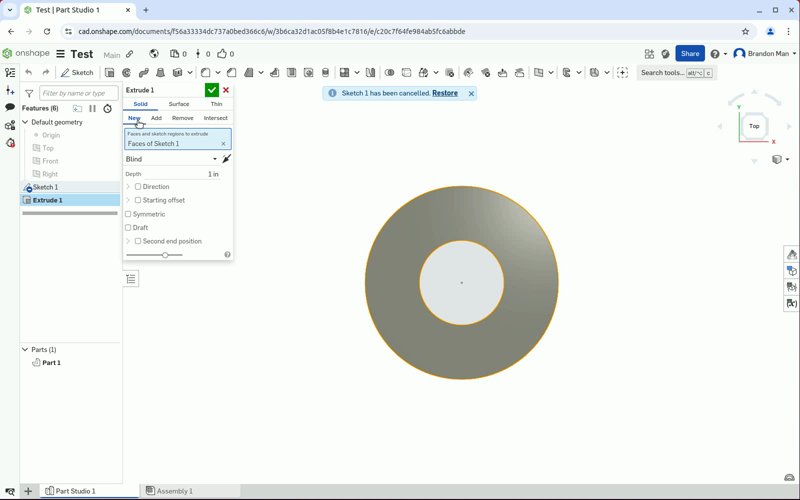
click(137, 120)
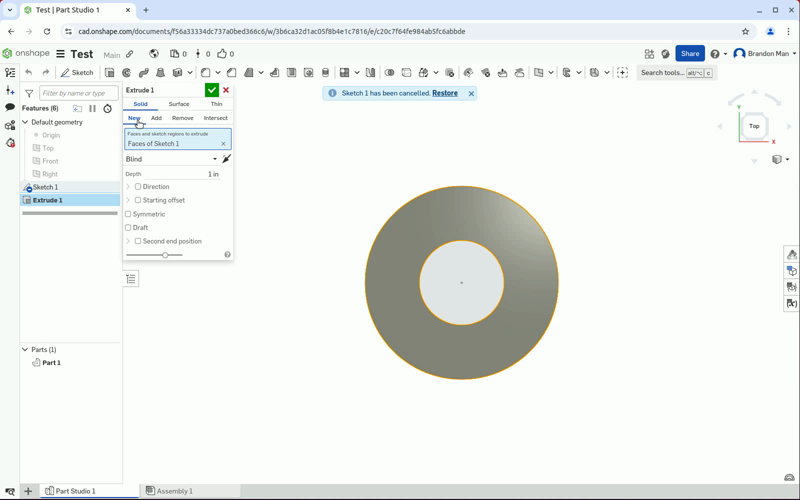
key(tab, 4)
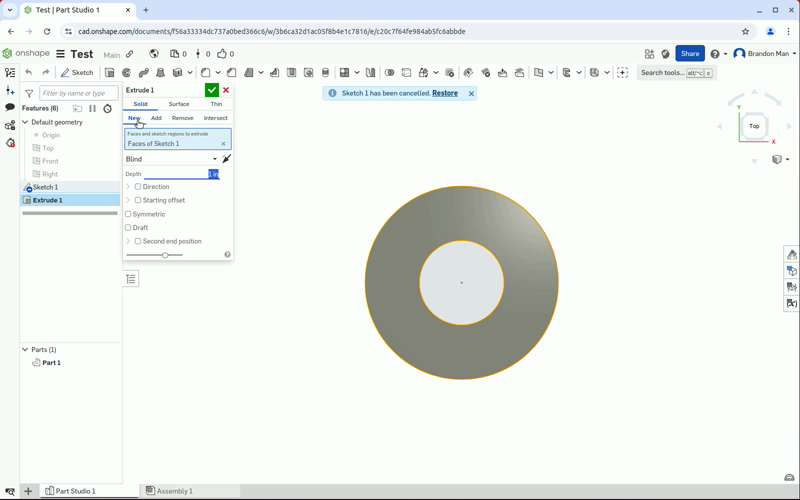
text(6.981)
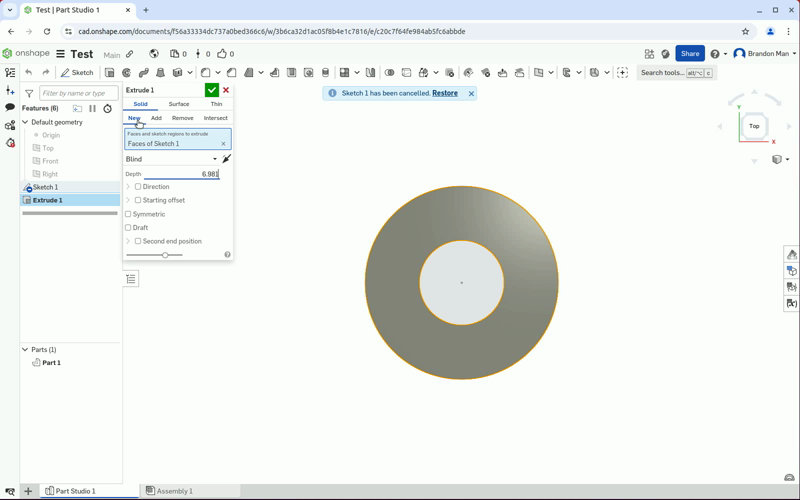
key(enter)
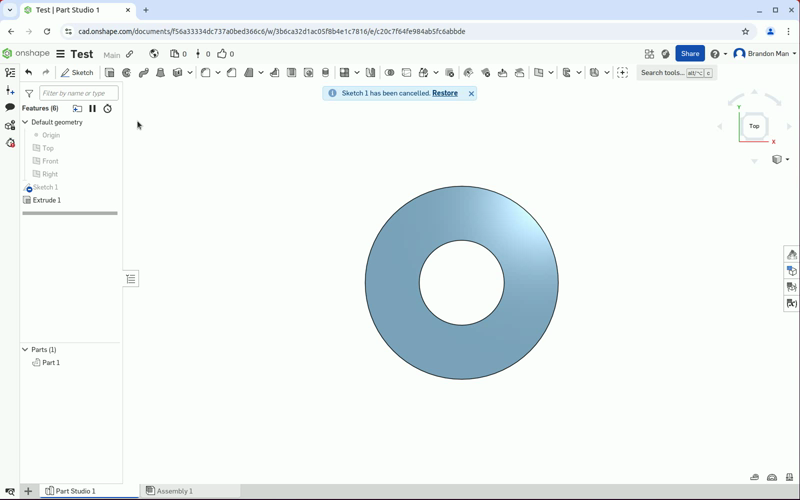
key(shift+h)
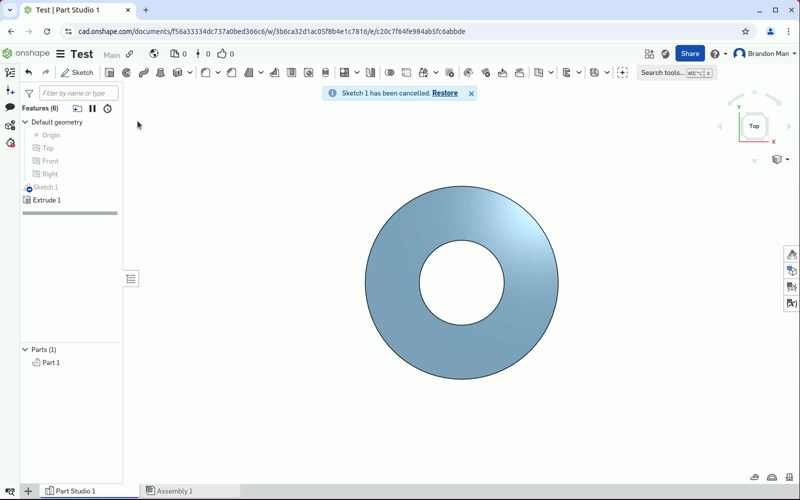
key(shift+h)
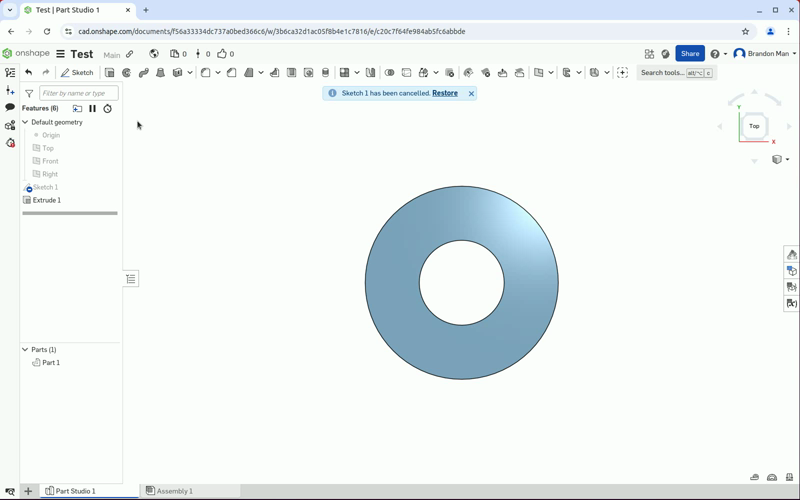
mouse_move(73, 189)
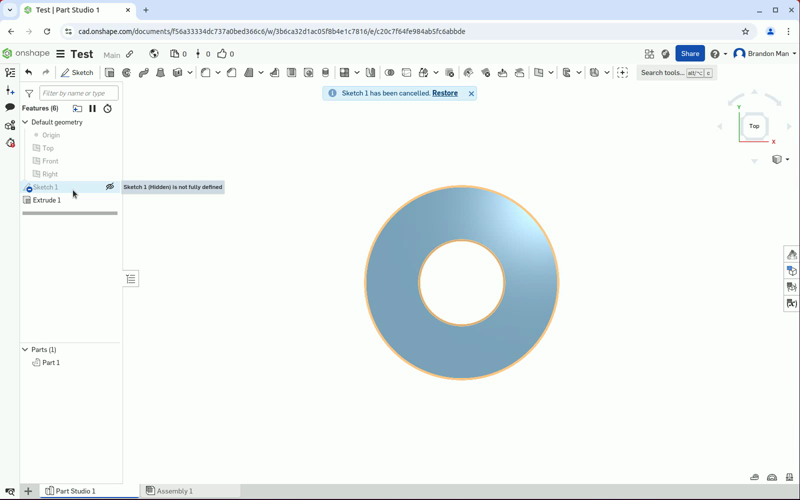
click(73, 189)
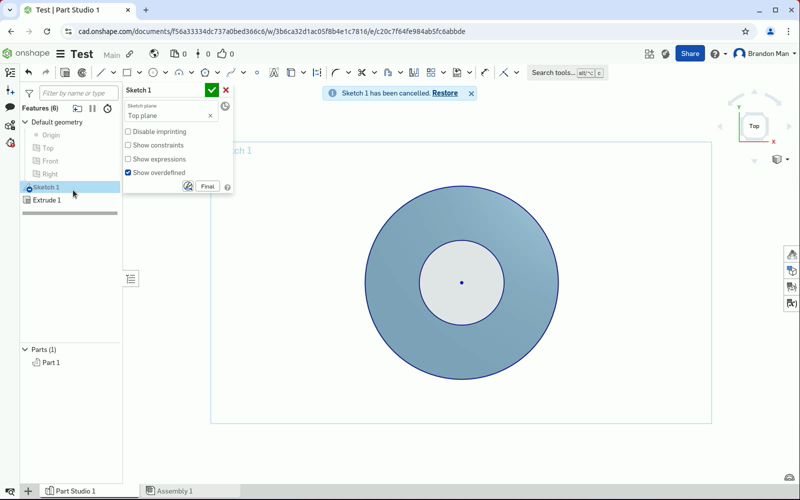
mouse_move(229, 92)
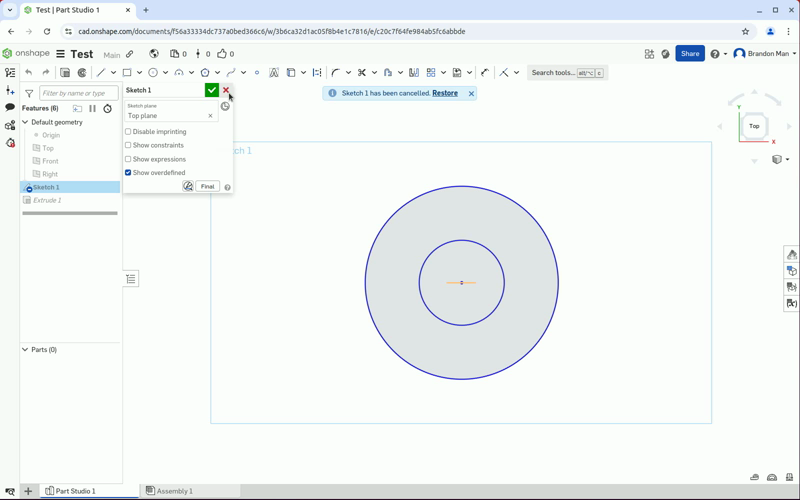
click(229, 92)
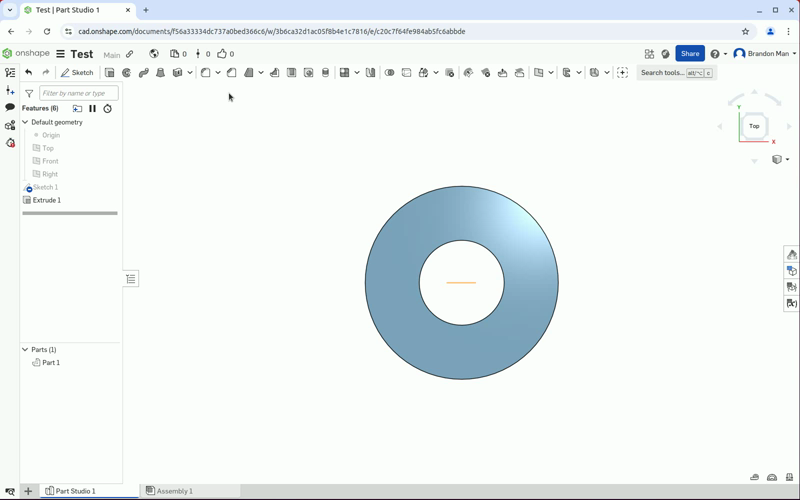
mouse_move(541, 75)
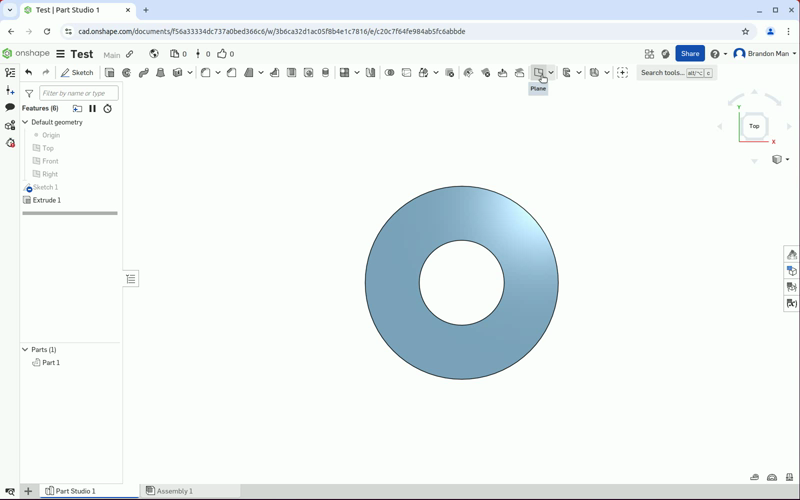
click(541, 75)
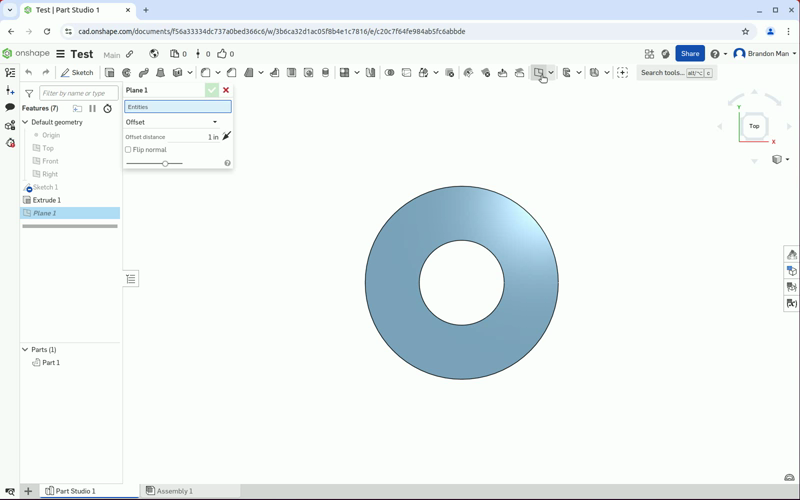
mouse_move(73, 150)
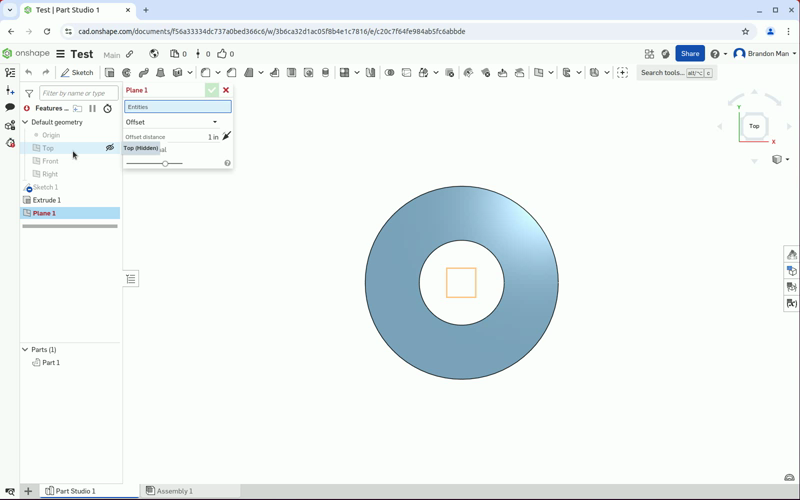
click(73, 150)
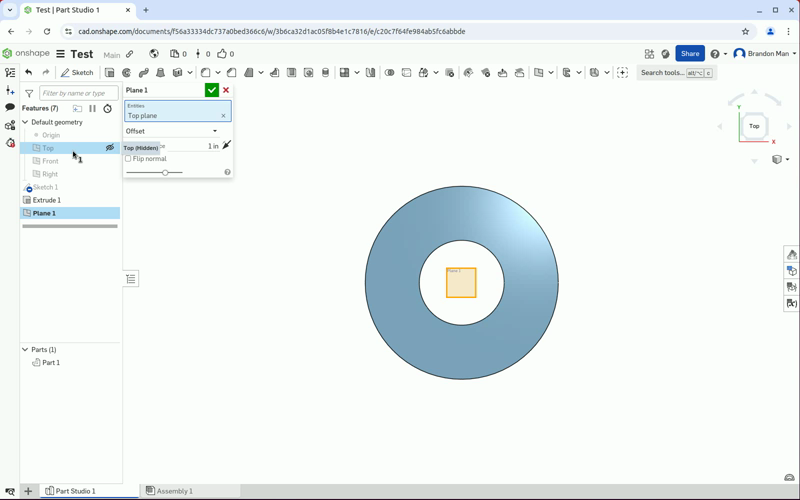
key(tab, 2)
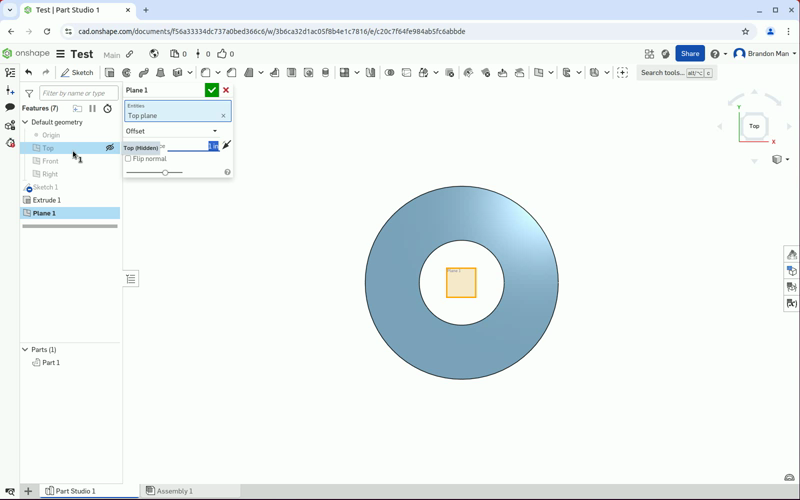
text(6.994)
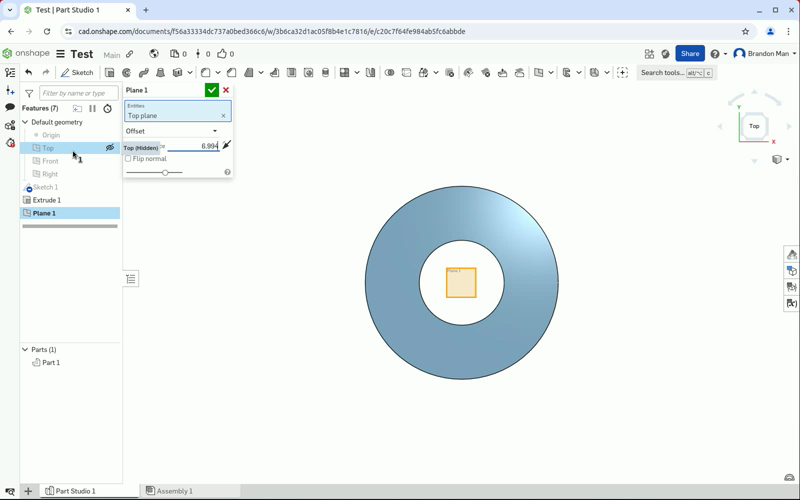
key(enter, 2)
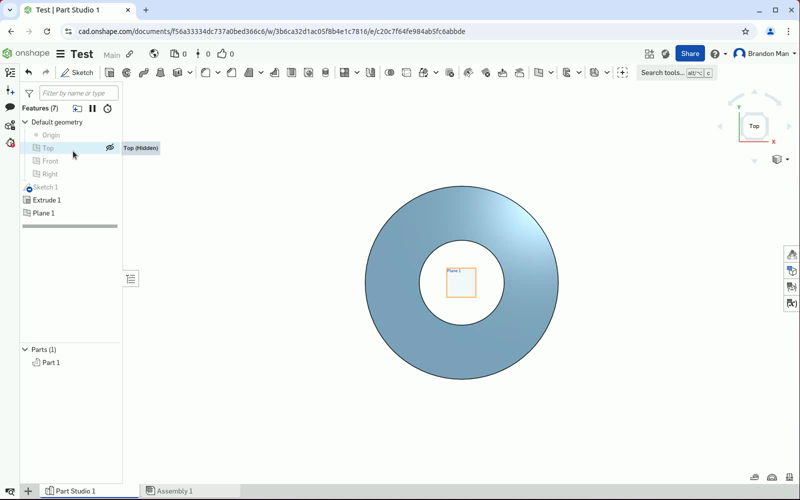
key(shift+s)
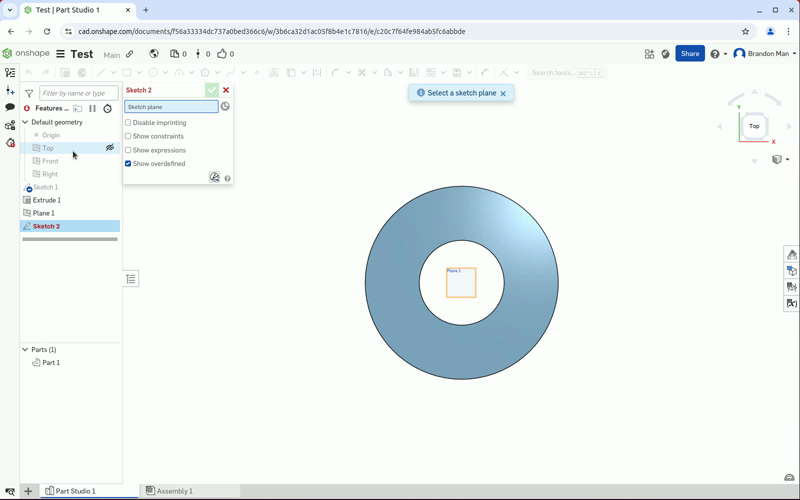
mouse_move(73, 215)
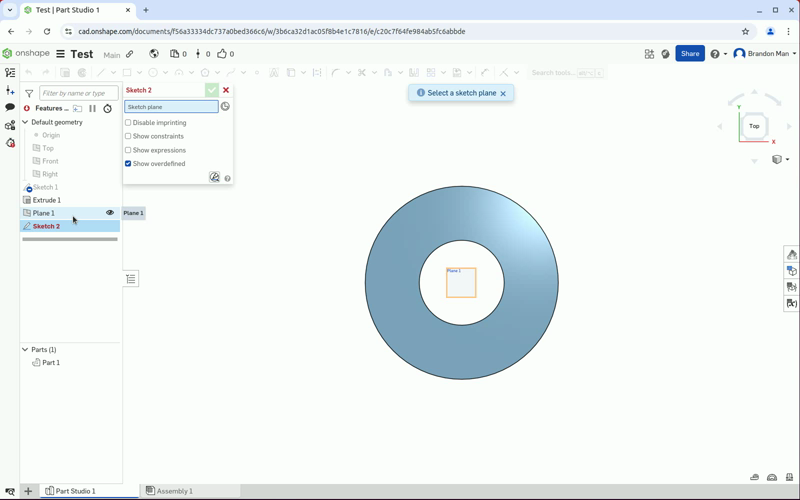
click(73, 215)
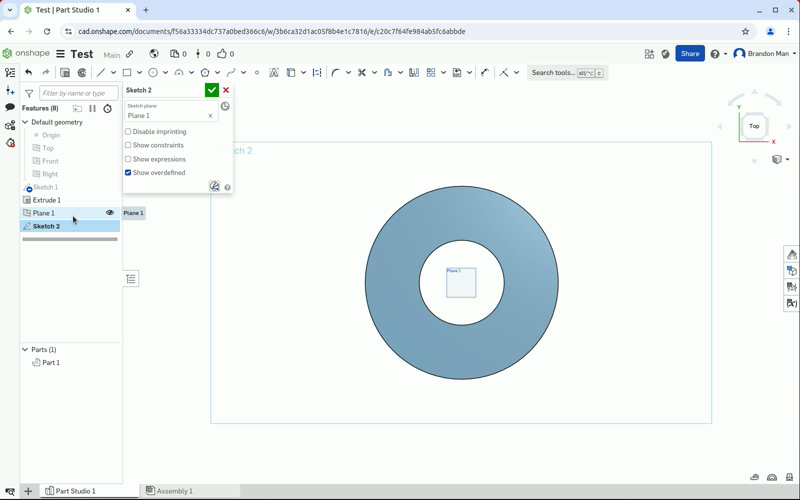
mouse_move(73, 352)
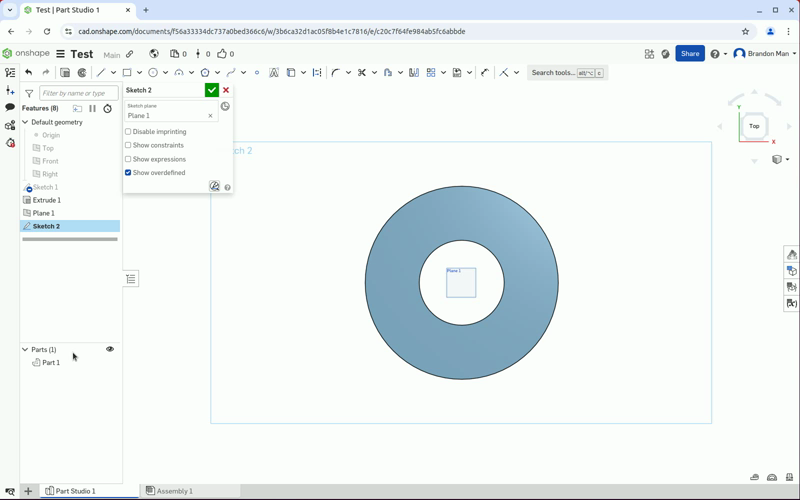
key(y)
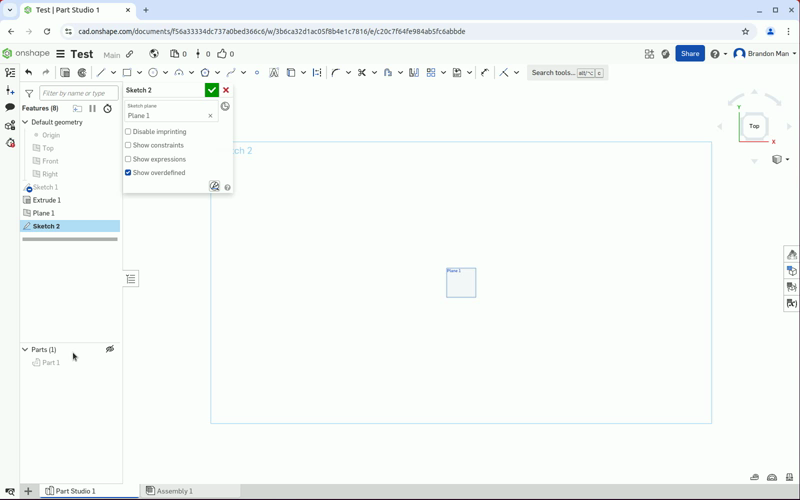
key(c)
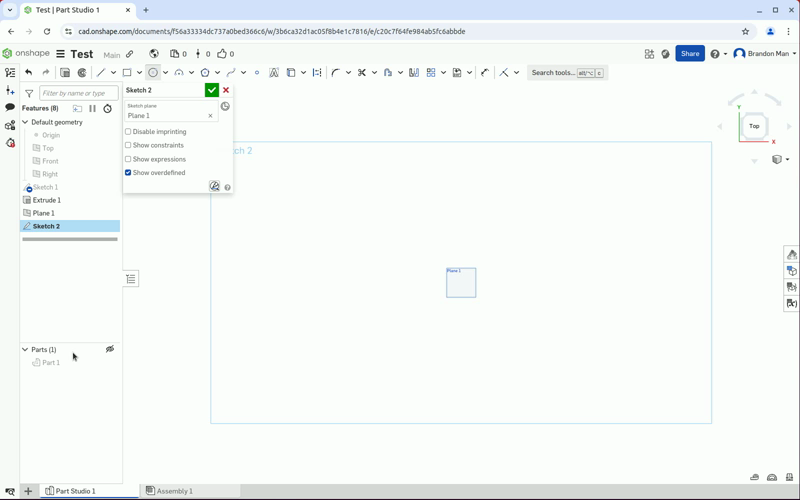
key_down(shift)
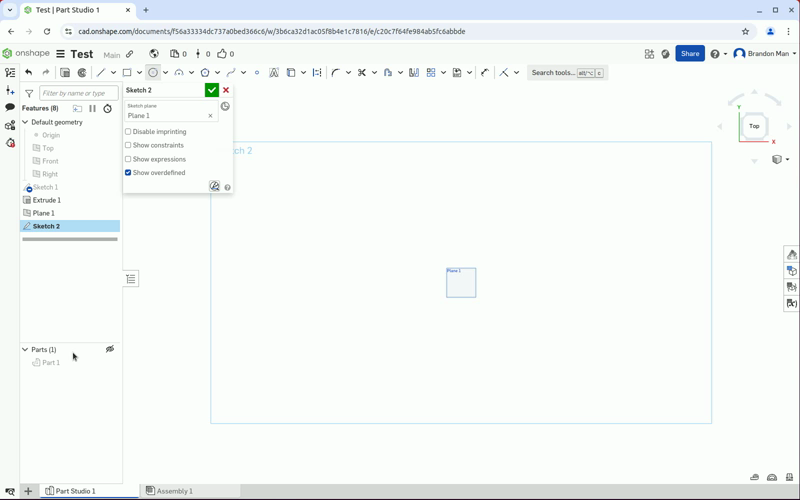
mouse_move(461, 282)
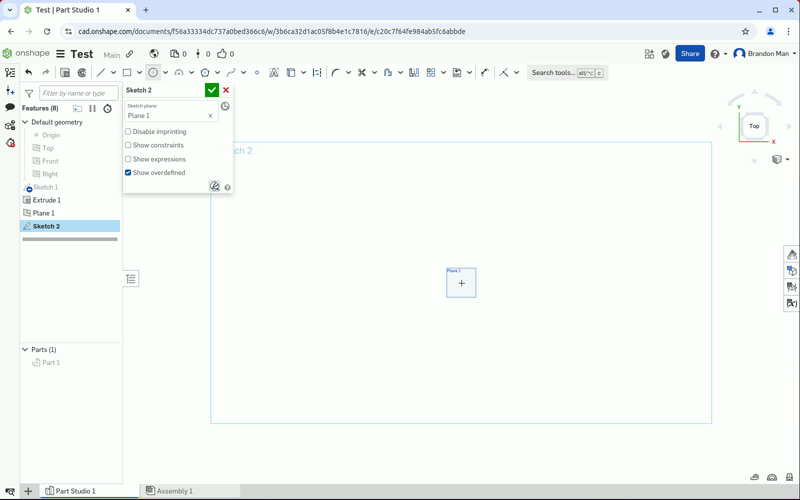
click(461, 282)
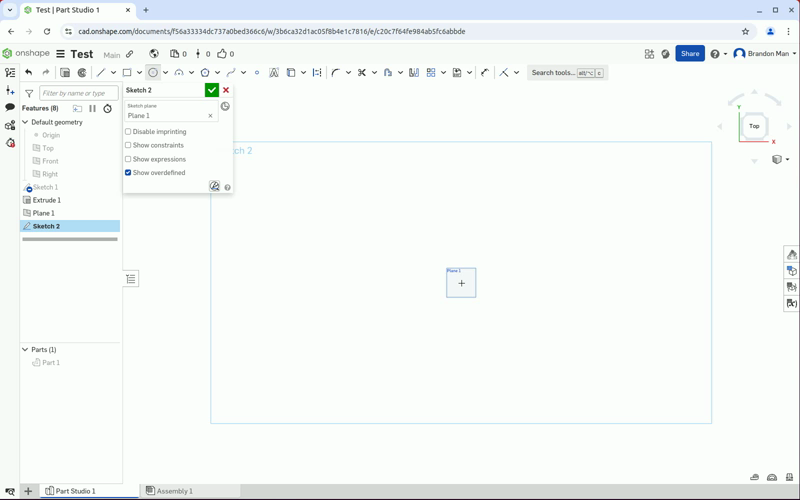
key_up(shift)
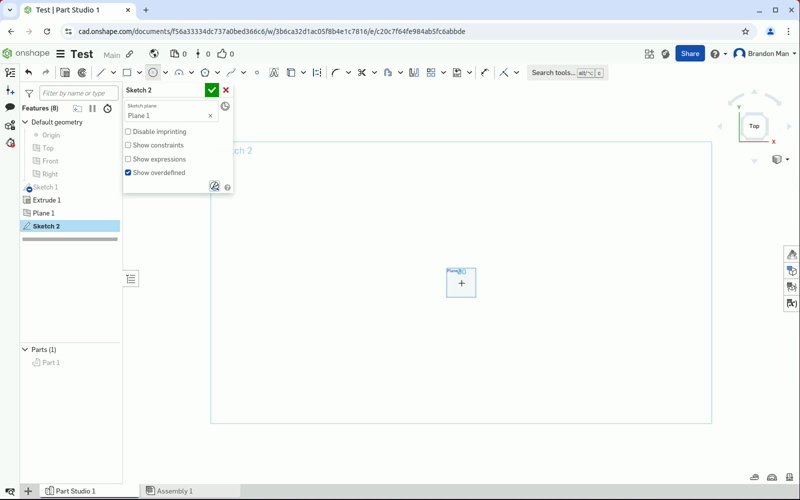
mouse_move(512, 282)
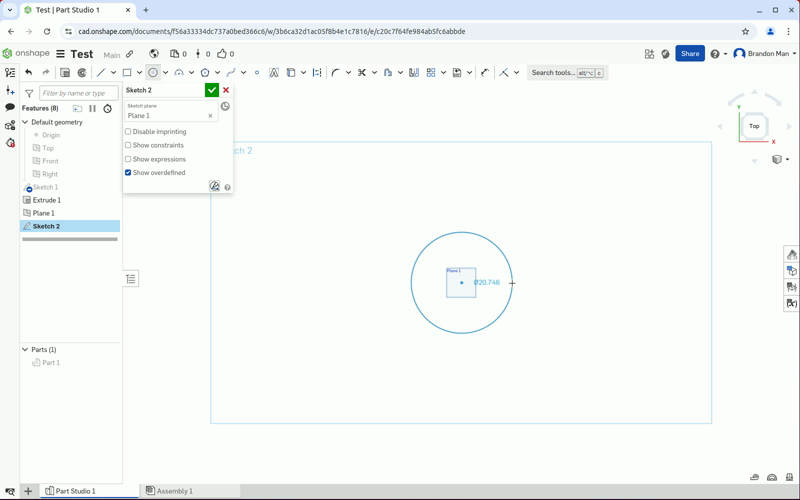
click(512, 282)
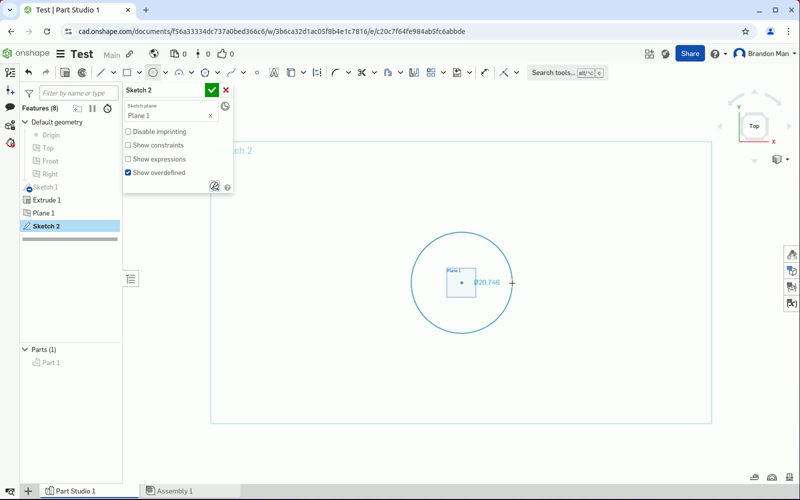
key(esc)
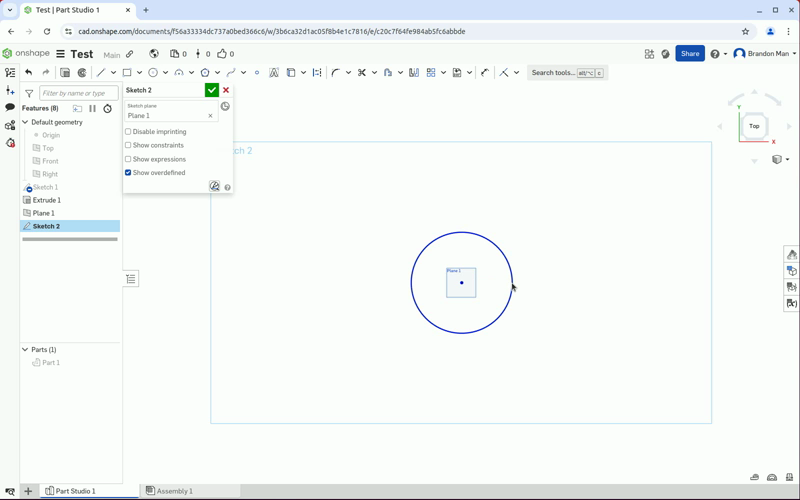
key(c)
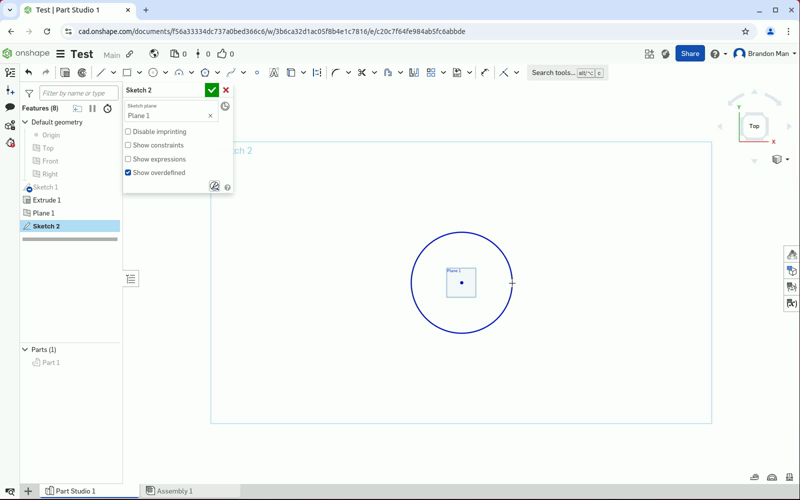
key_down(shift)
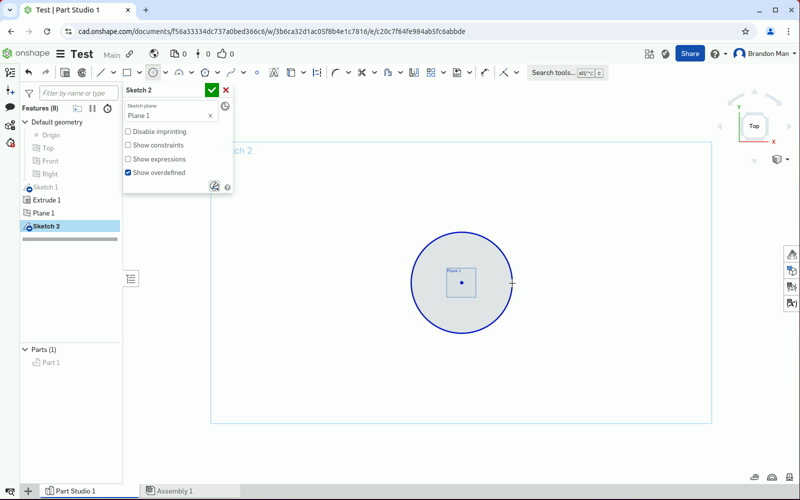
mouse_move(461, 282)
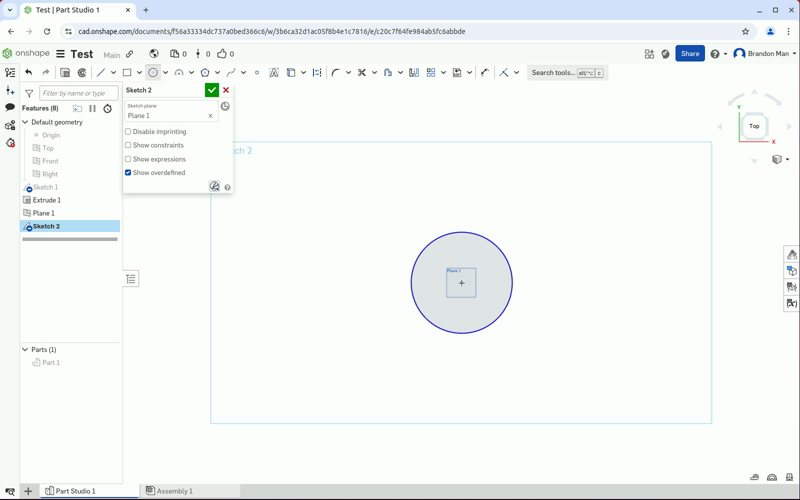
click(461, 282)
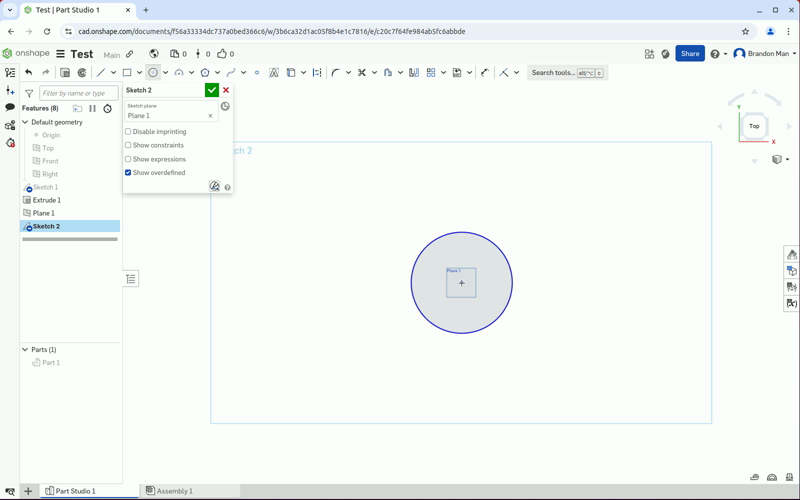
key_up(shift)
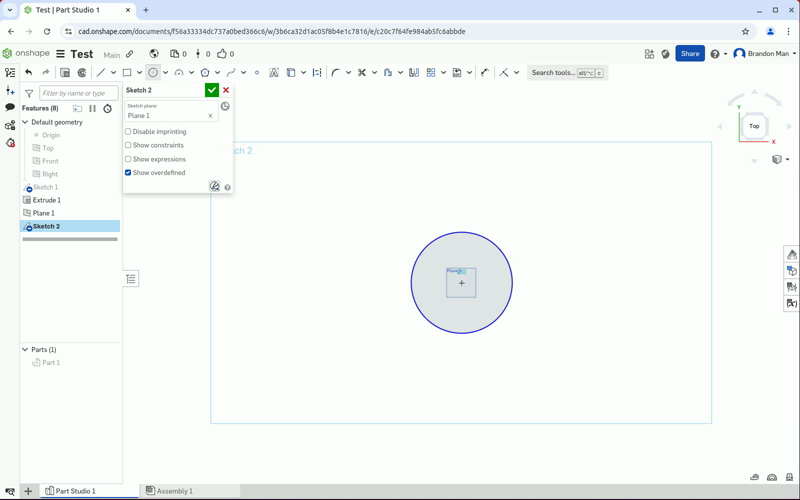
mouse_move(504, 282)
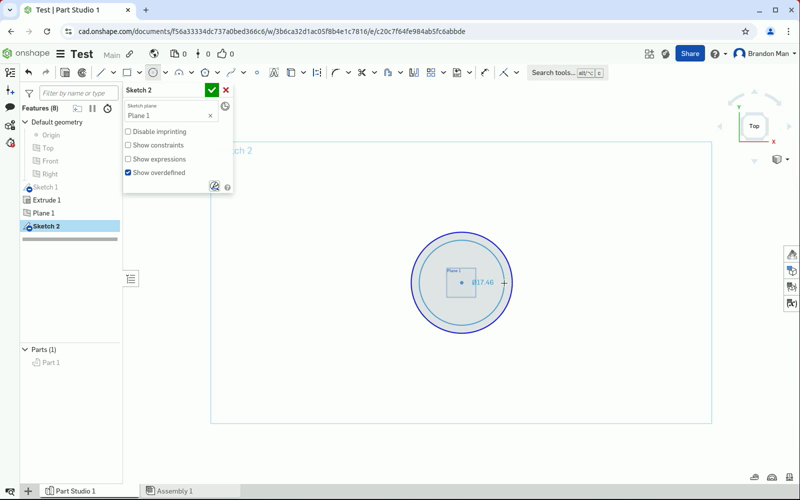
click(504, 282)
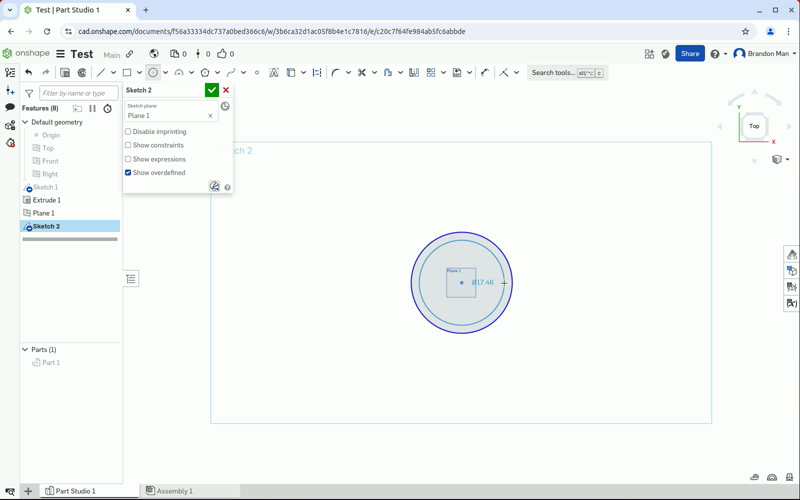
key(esc)
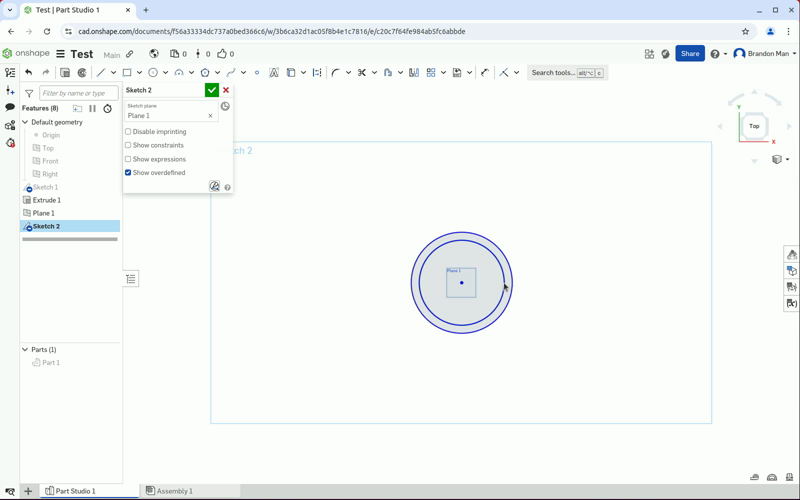
mouse_move(483, 325)
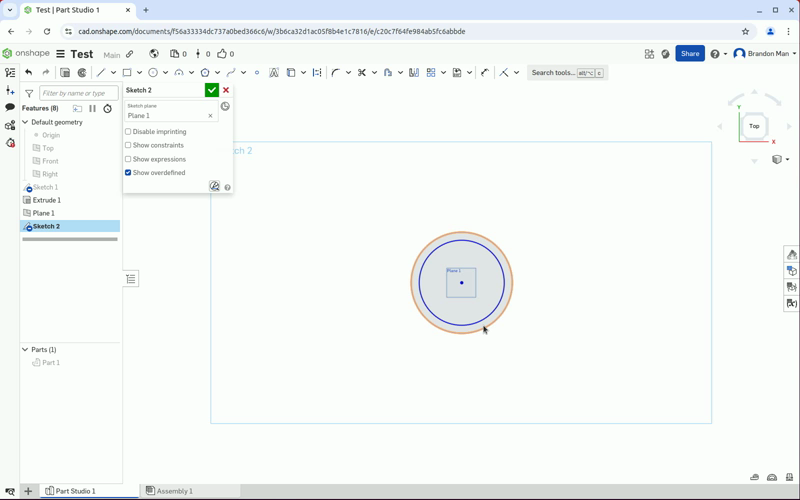
click(483, 325)
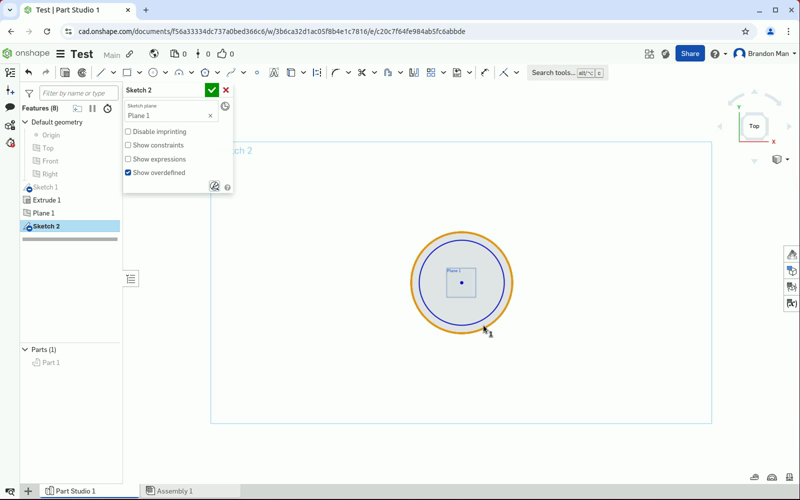
mouse_move(73, 352)
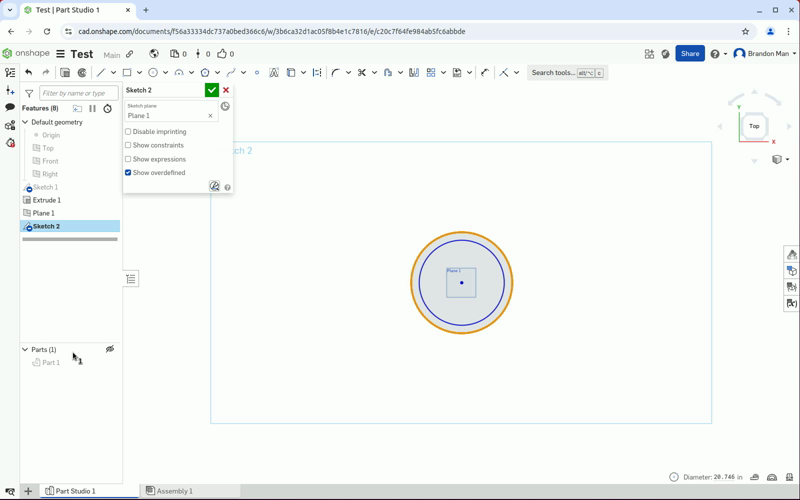
key(shift+y)
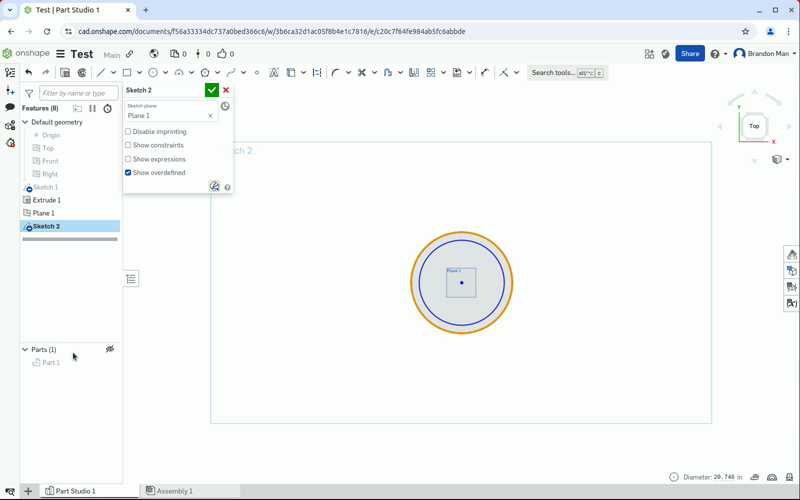
key(shift+e)
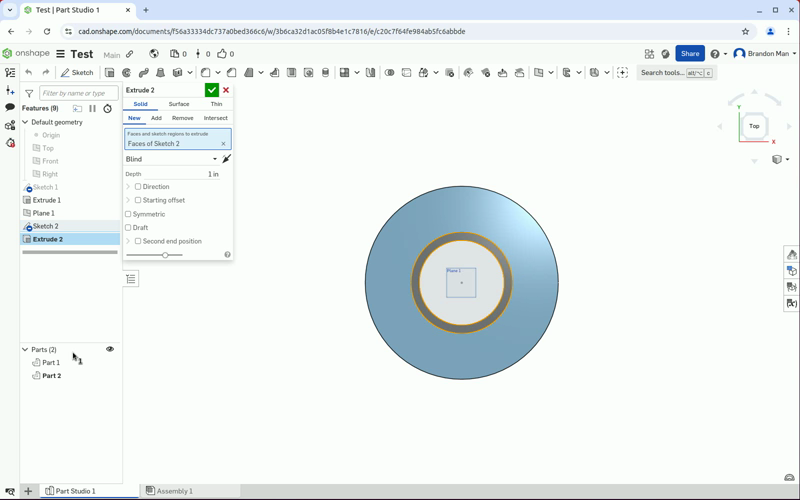
mouse_move(143, 106)
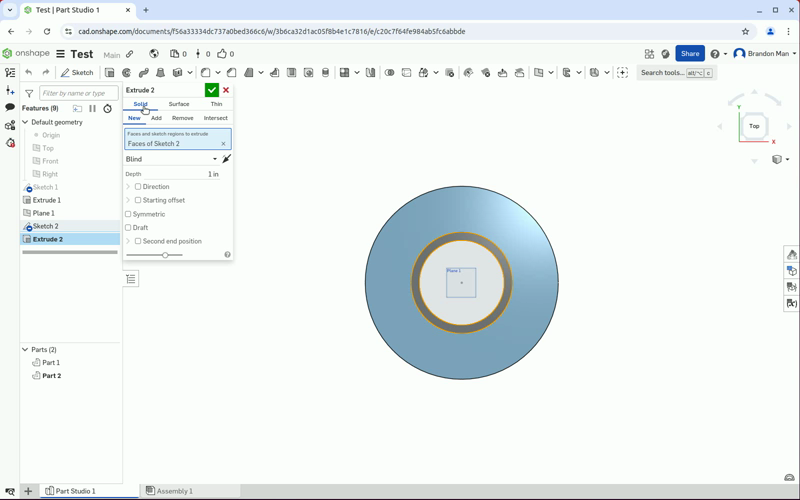
click(143, 106)
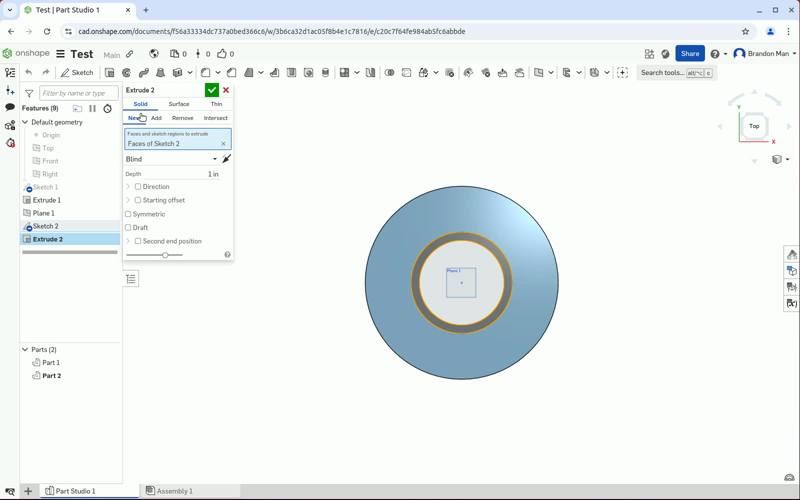
mouse_move(137, 120)
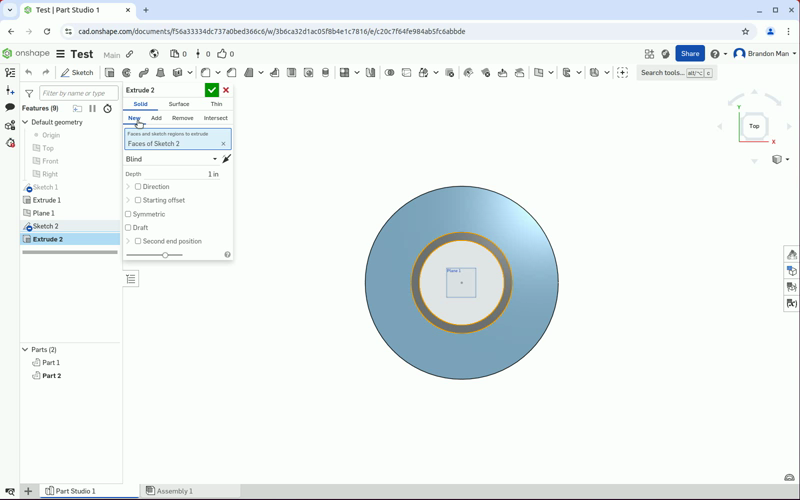
click(137, 120)
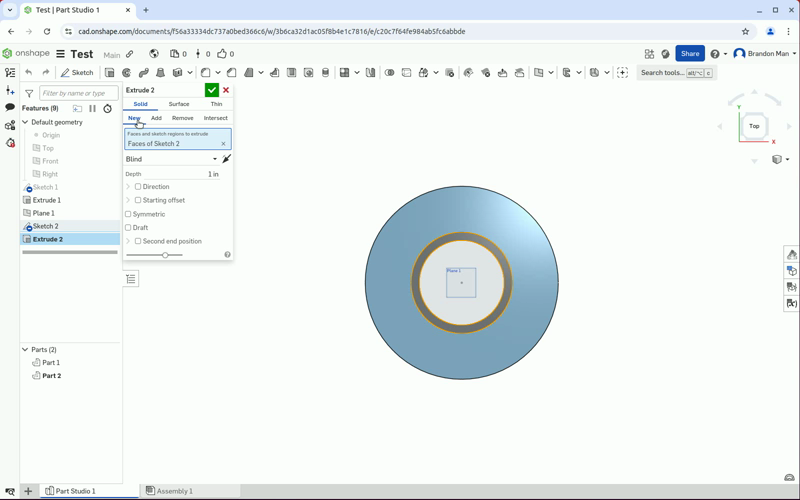
key(tab, 4)
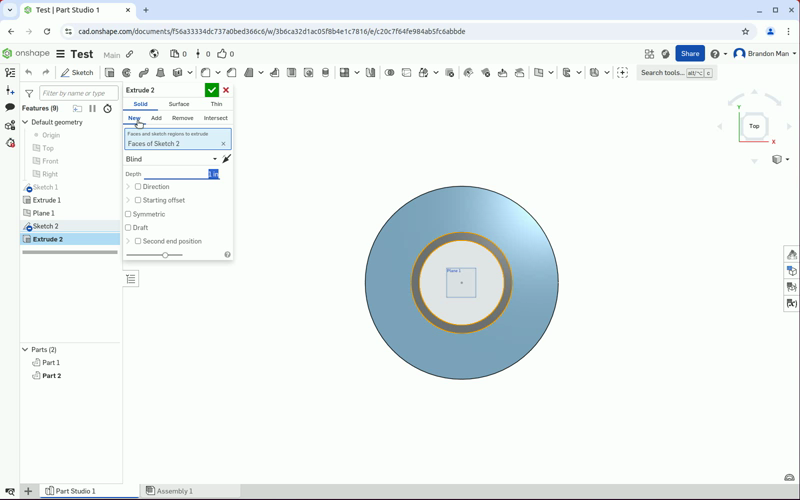
text(16.128)
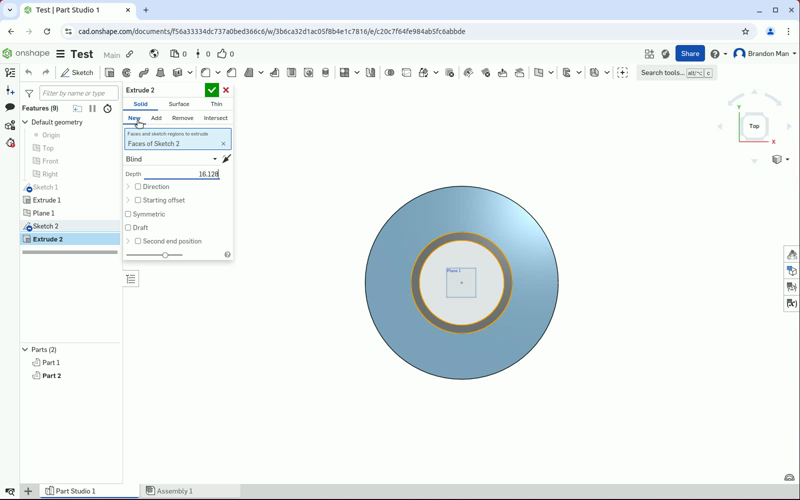
key(enter)
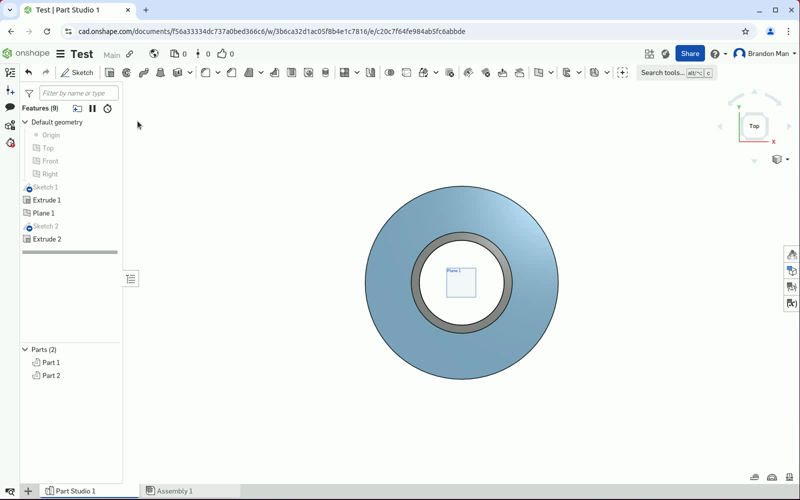
key(shift+h)
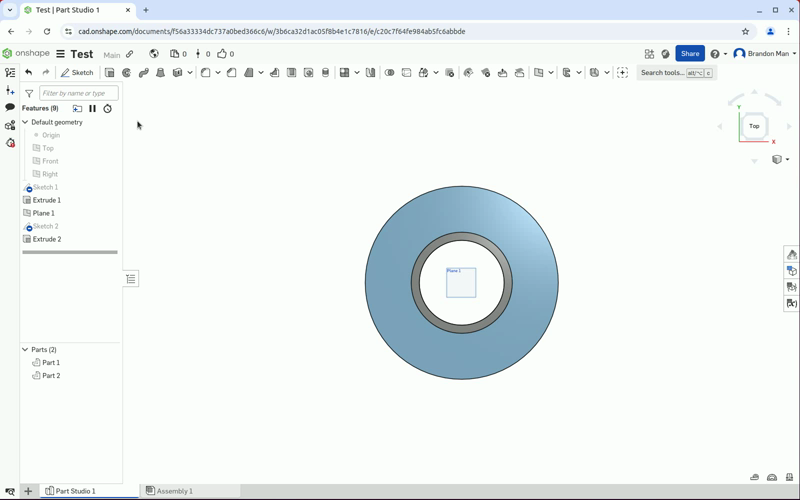
key(shift+h)
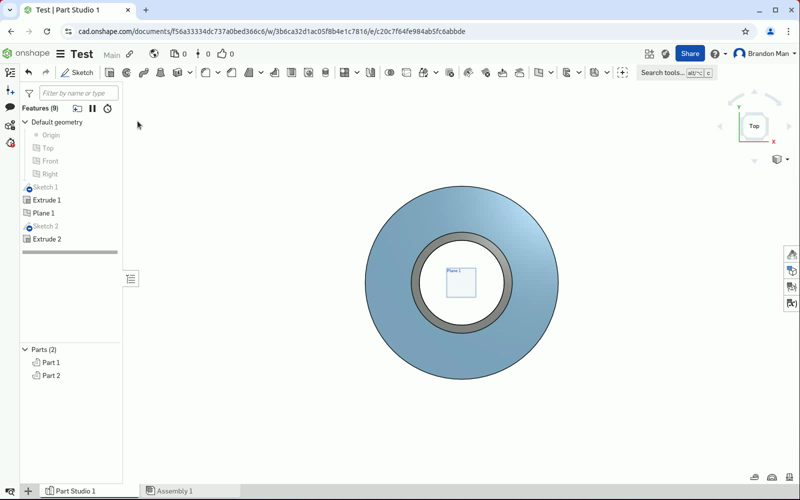
key(shift+7)
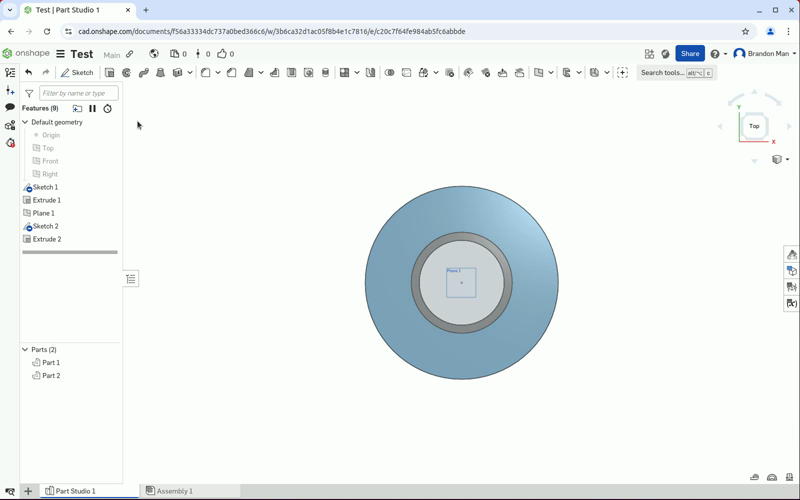
key(up, 3)
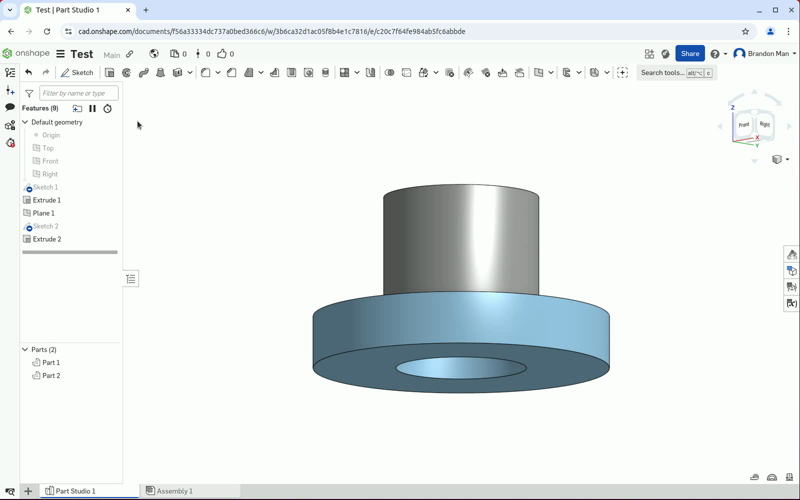
key(left, 3)
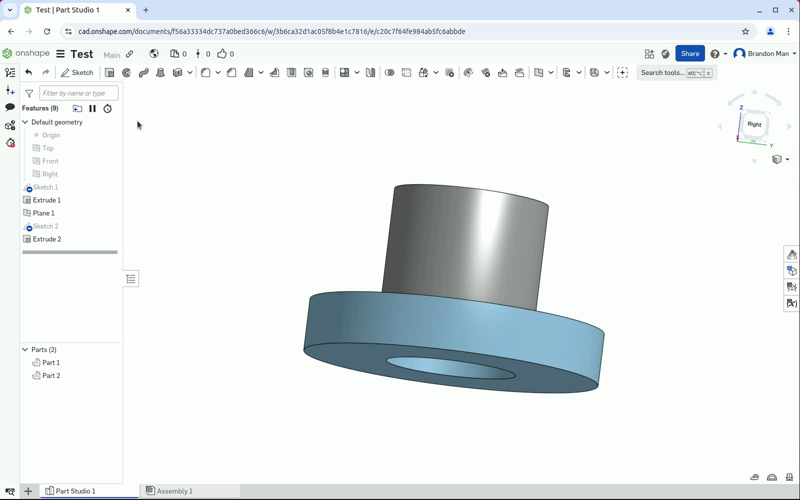
key(right, 3)
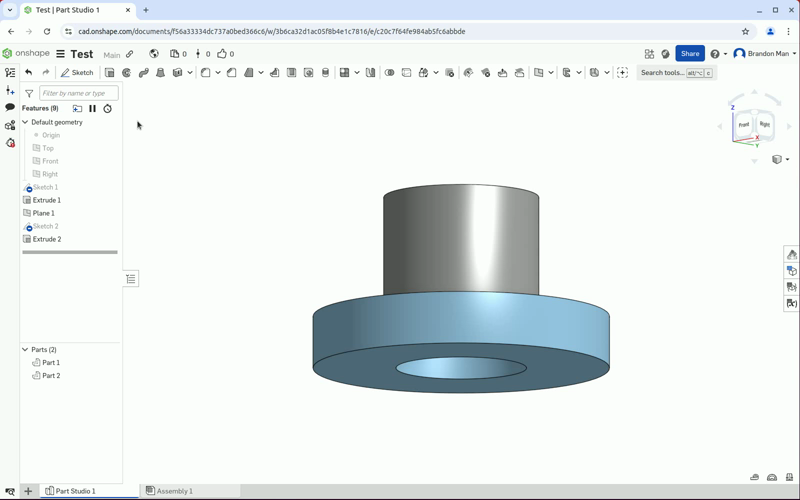
key(down, 3)
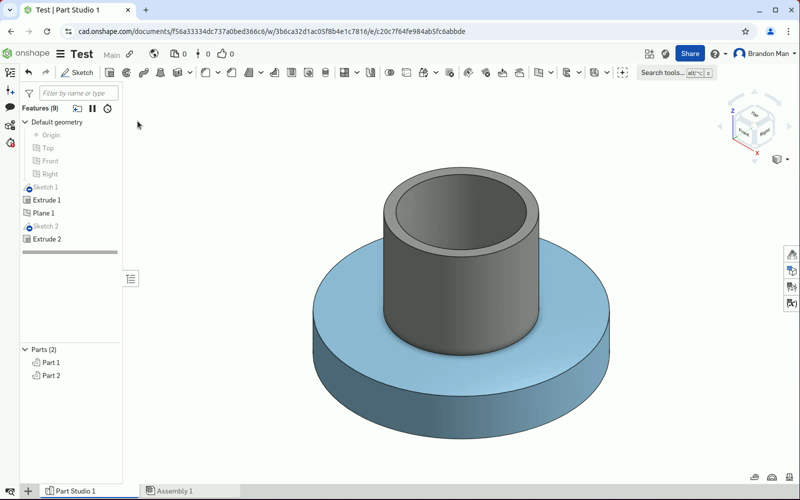
mouse_move(73, 189)
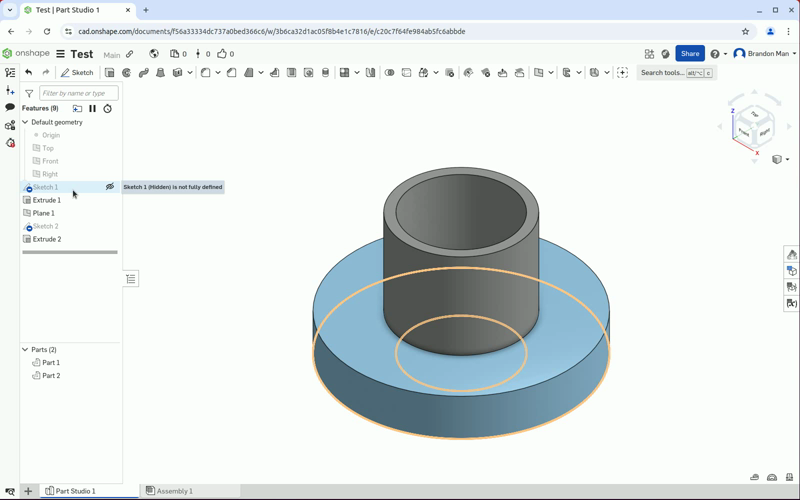
click(73, 189)